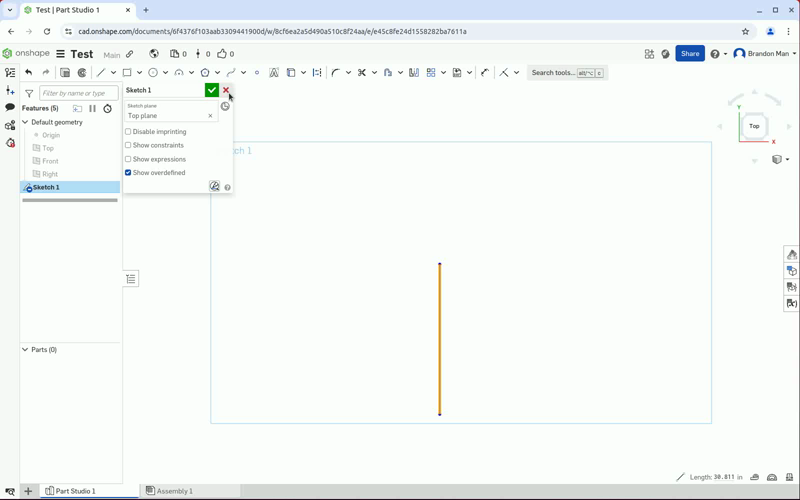
key(shift+h)
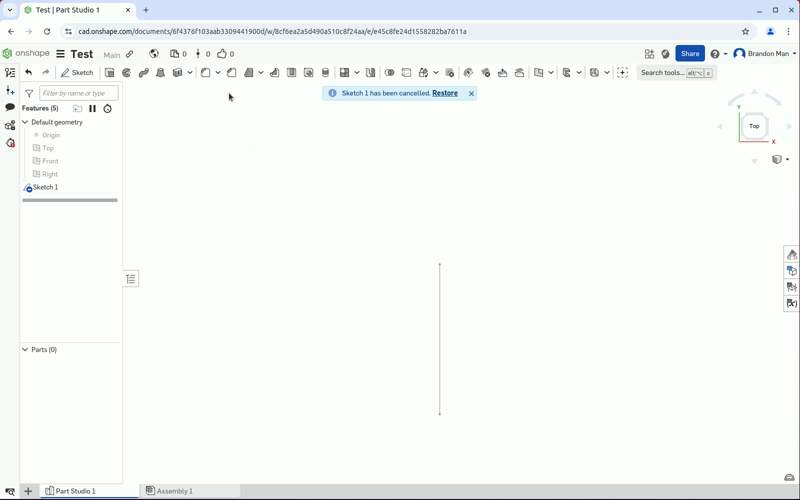
key(shift+s)
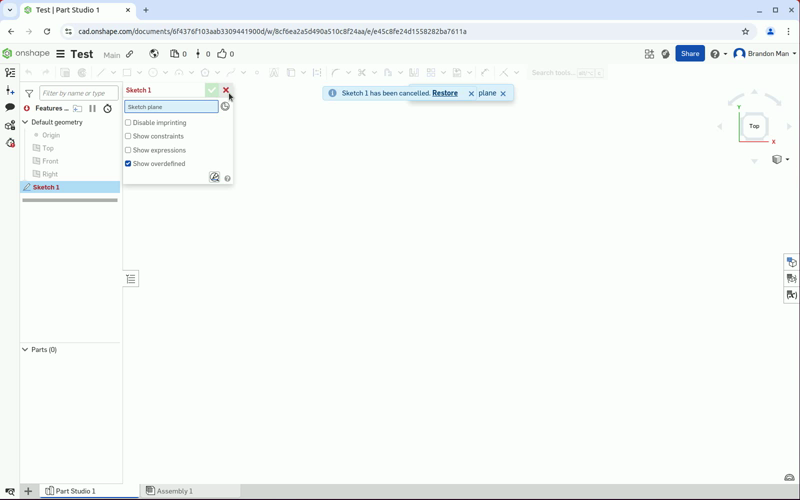
mouse_move(73, 150)
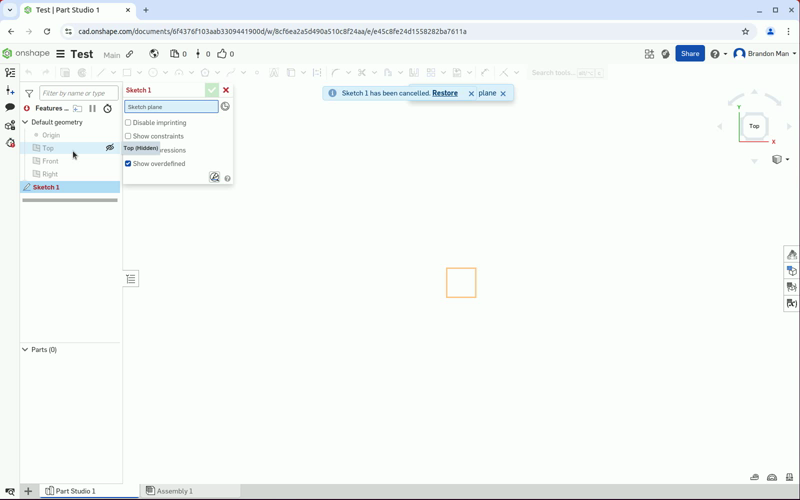
click(73, 150)
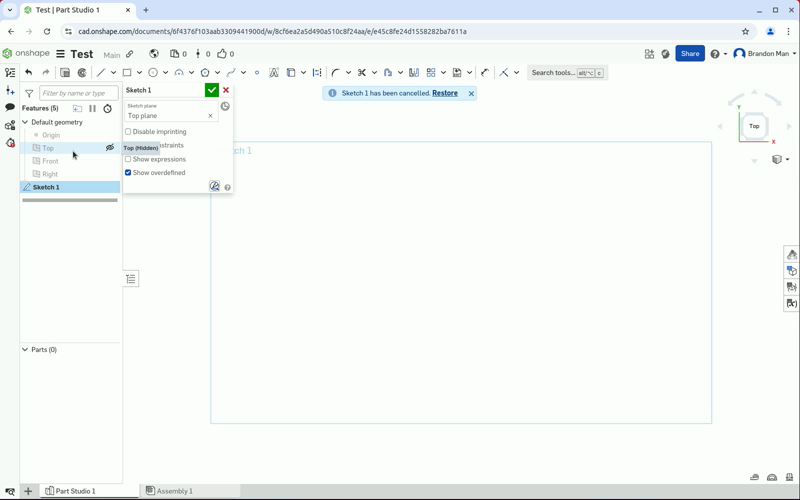
mouse_move(73, 352)
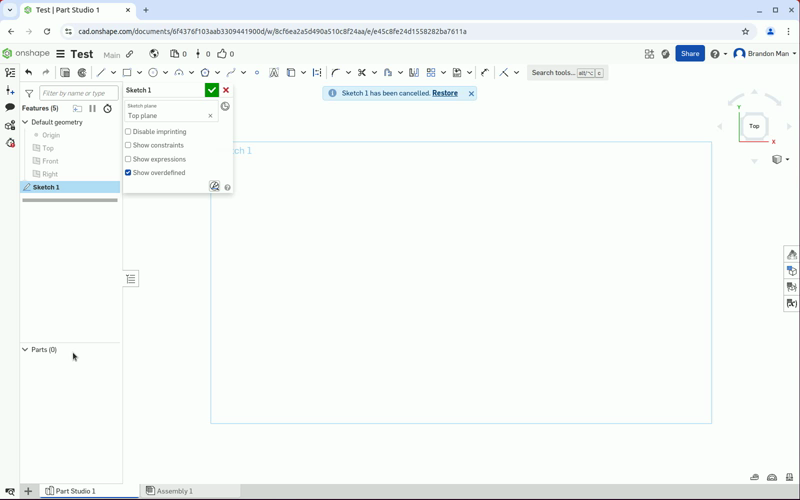
key(y)
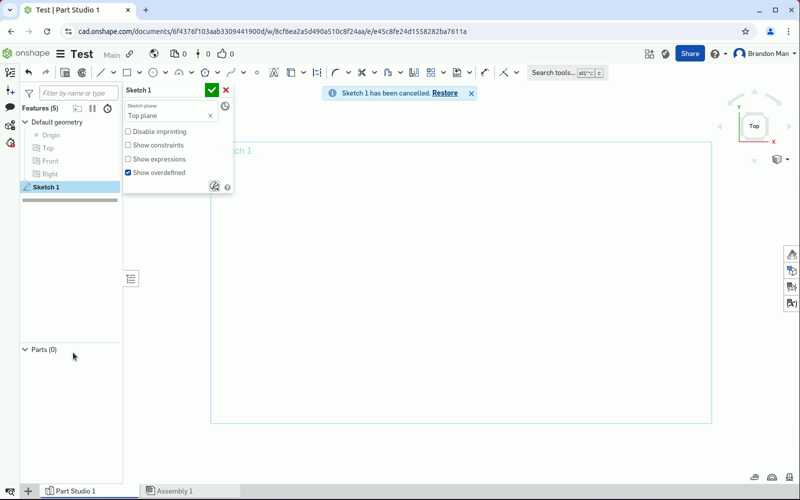
key(l)
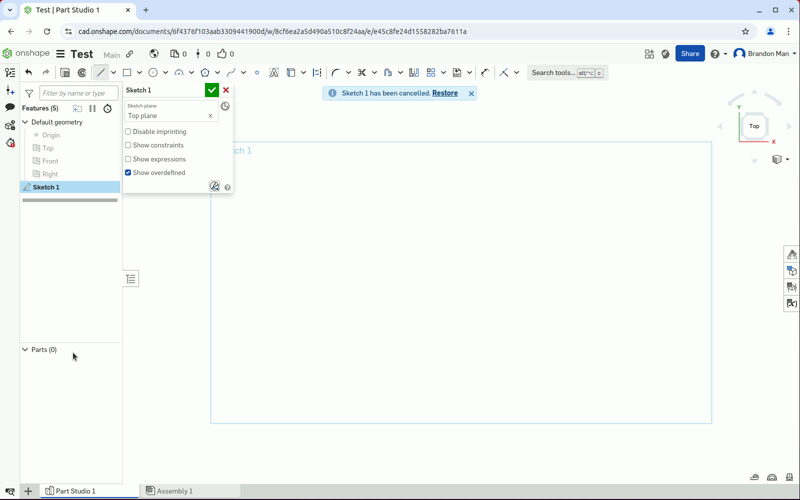
key_down(shift)
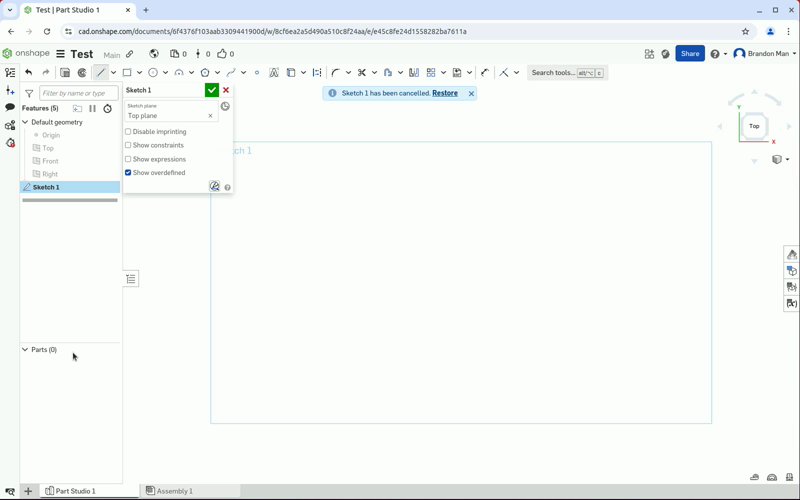
mouse_move(348, 282)
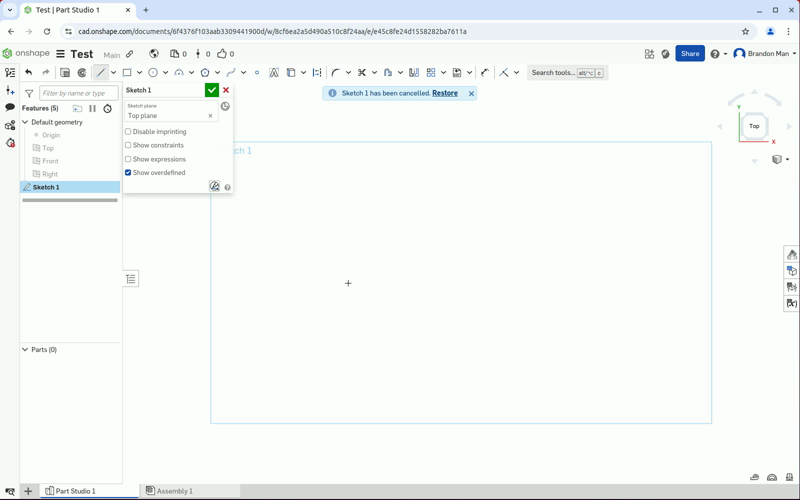
click(348, 282)
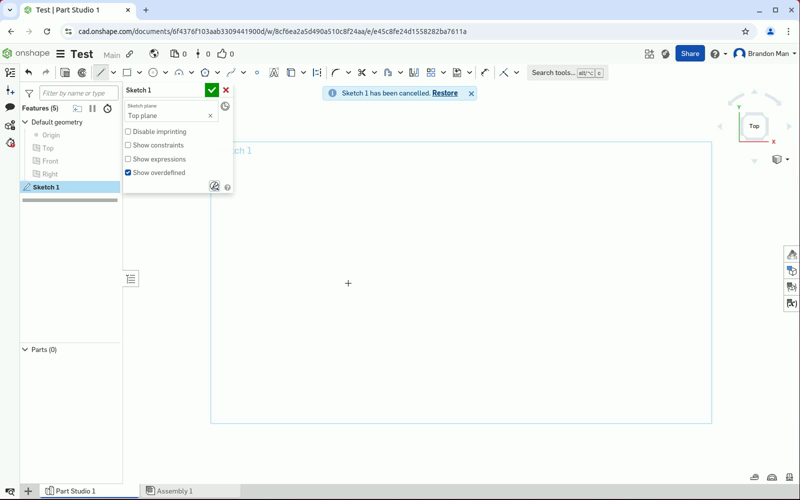
key_up(shift)
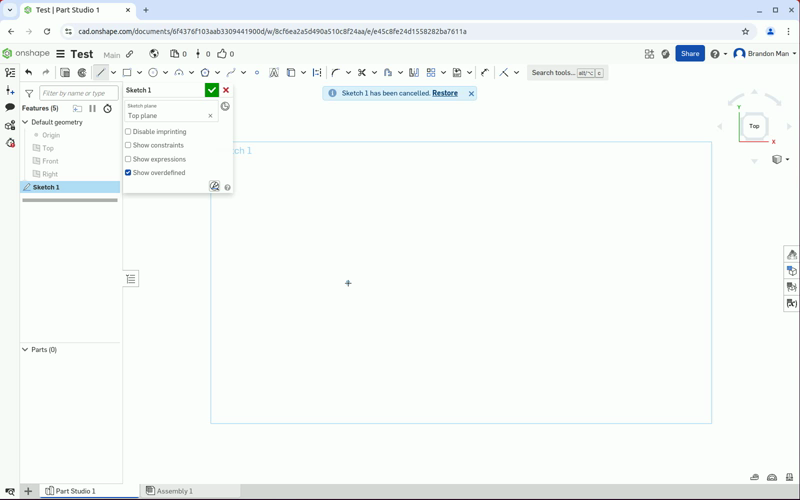
key_down(shift)
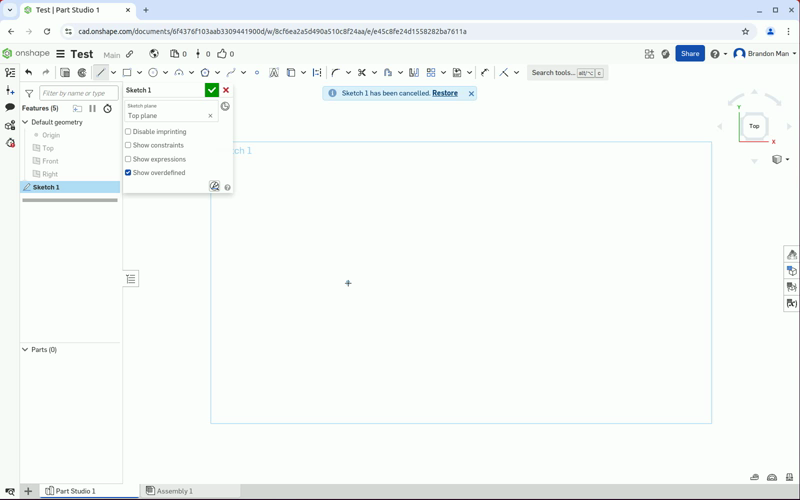
mouse_move(378, 282)
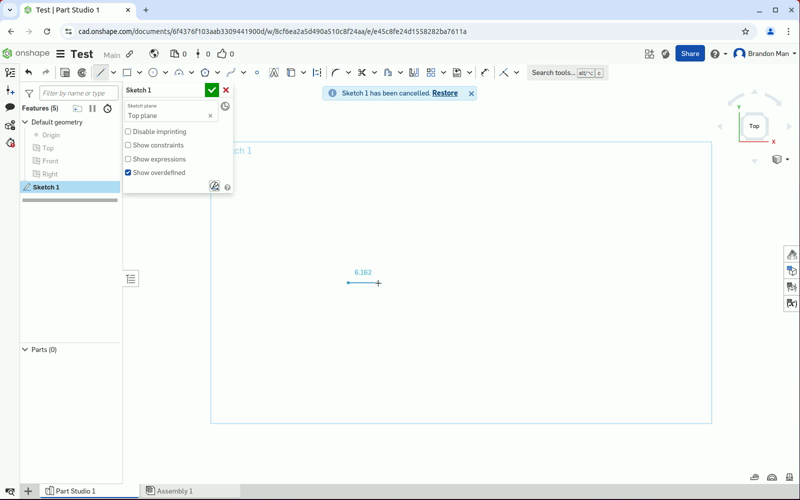
mouse_move(393, 282)
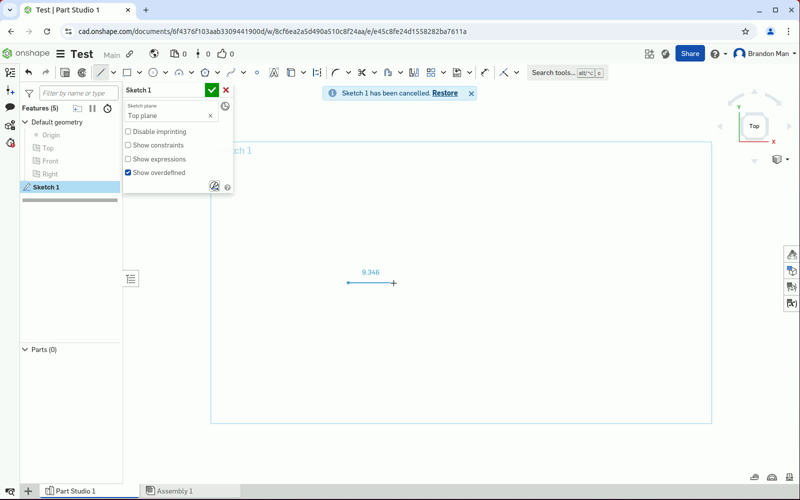
click(393, 282)
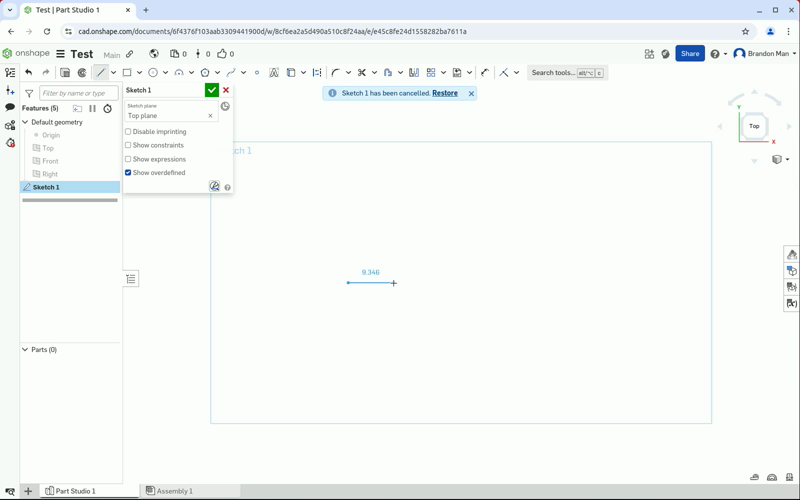
key_up(shift)
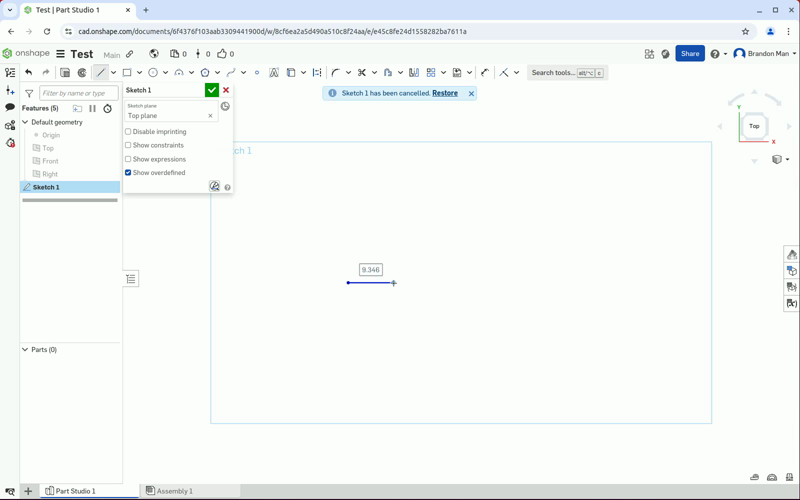
key_down(shift)
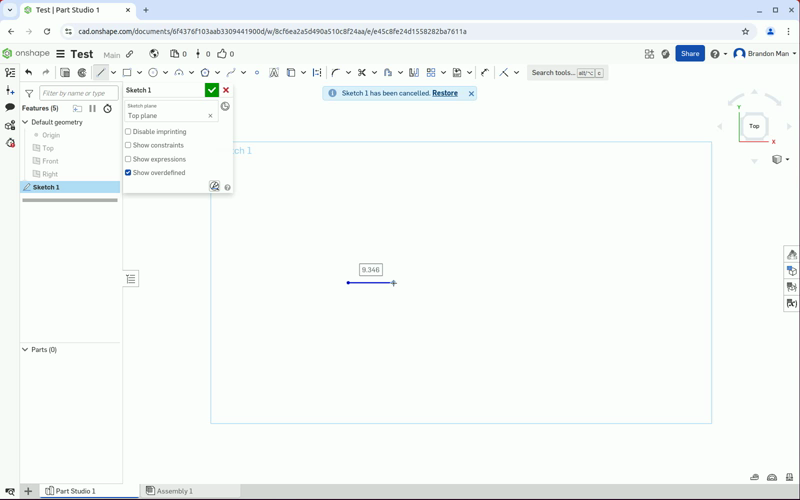
mouse_move(423, 282)
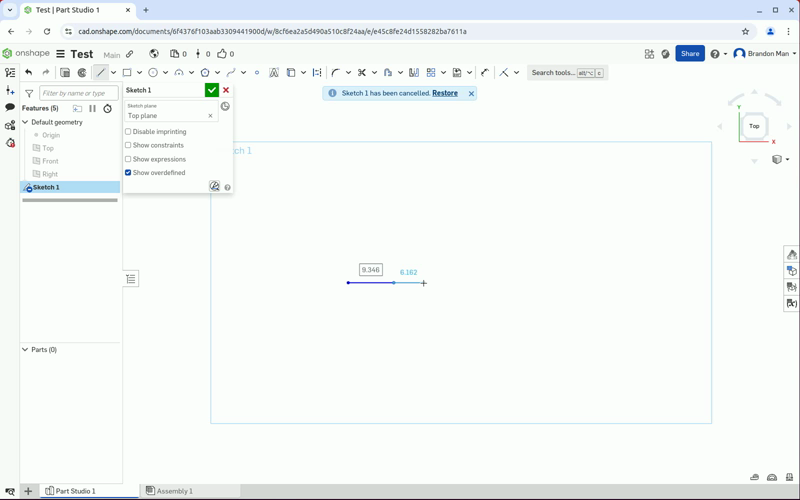
mouse_move(393, 237)
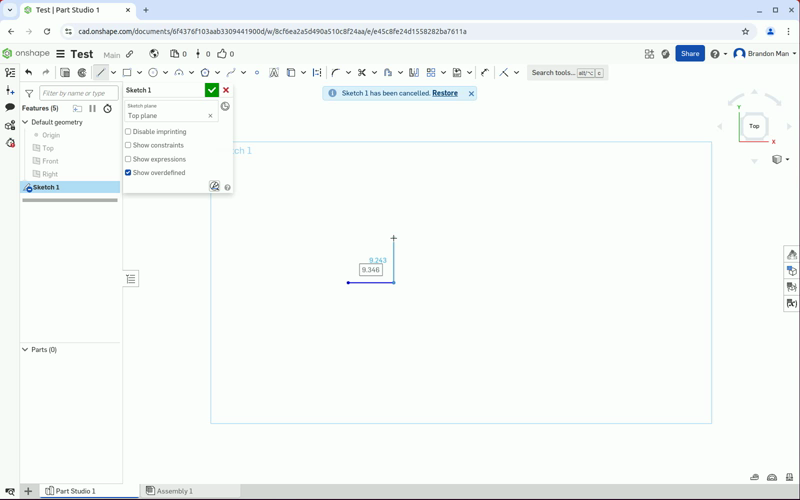
click(393, 237)
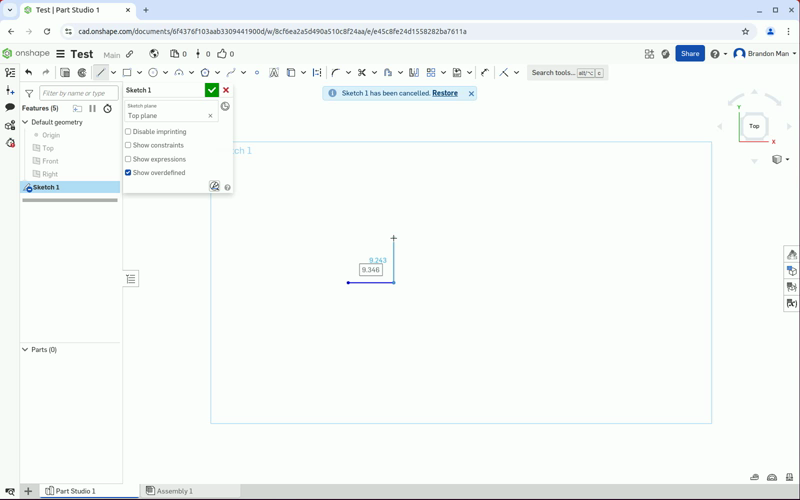
key_up(shift)
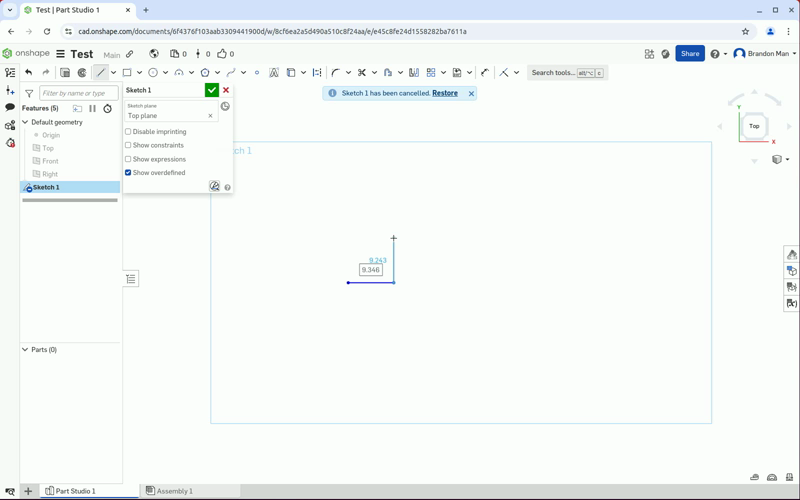
key_down(shift)
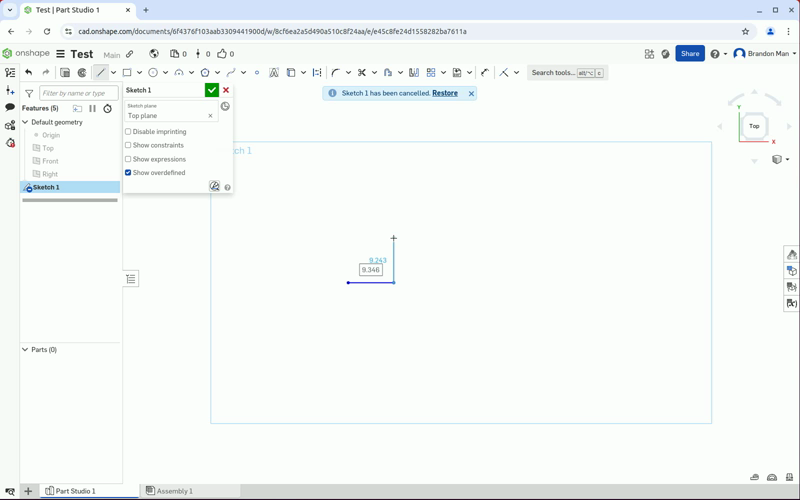
mouse_move(423, 237)
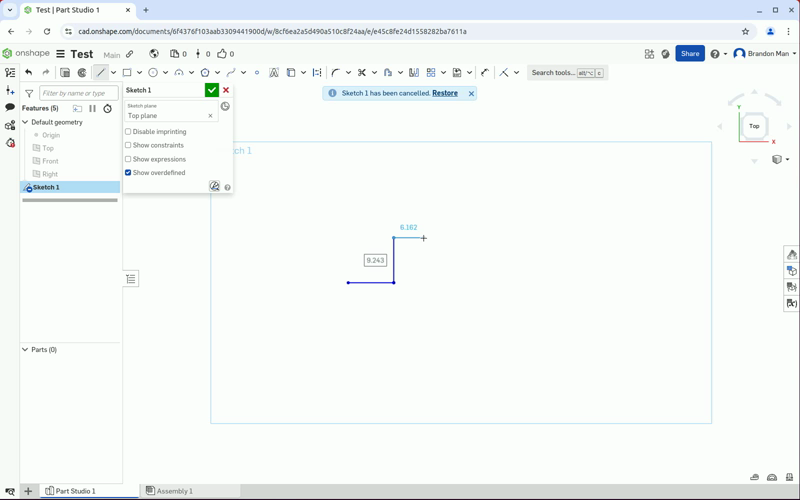
mouse_move(348, 237)
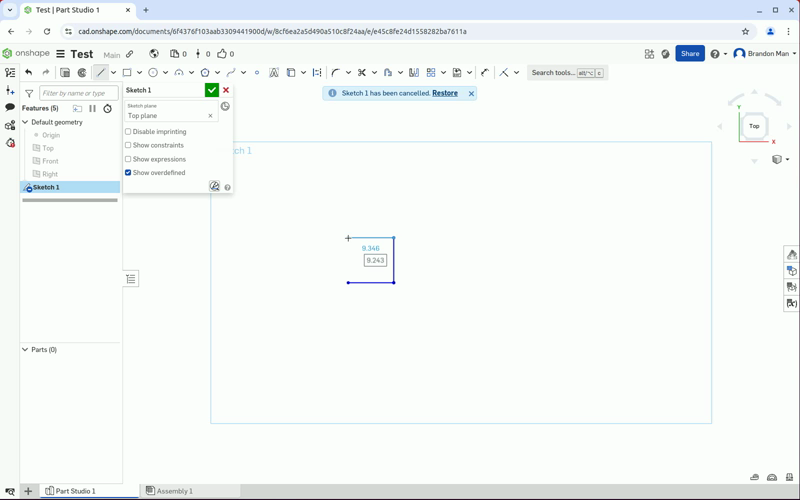
click(348, 237)
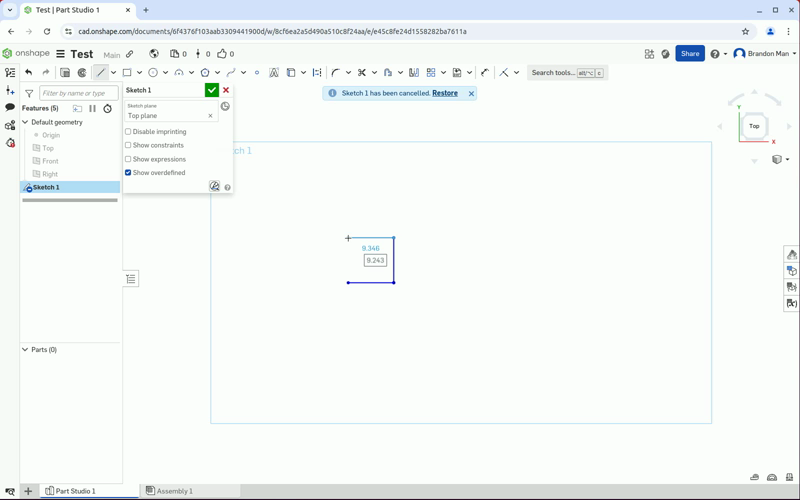
key_up(shift)
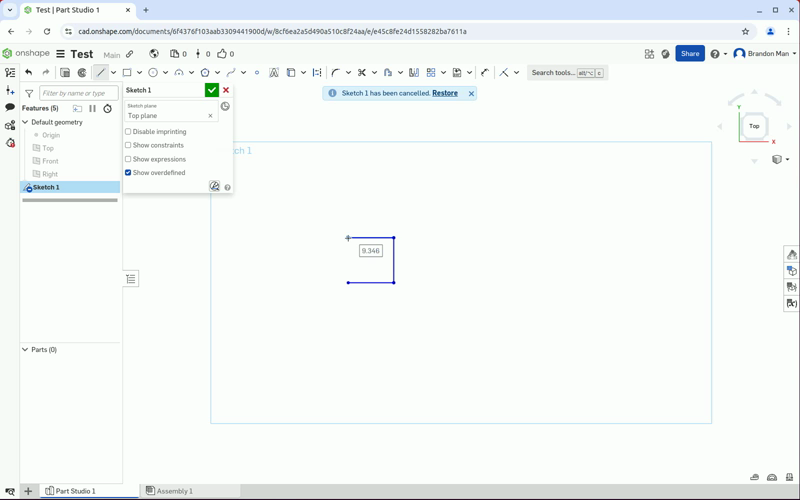
mouse_move(378, 237)
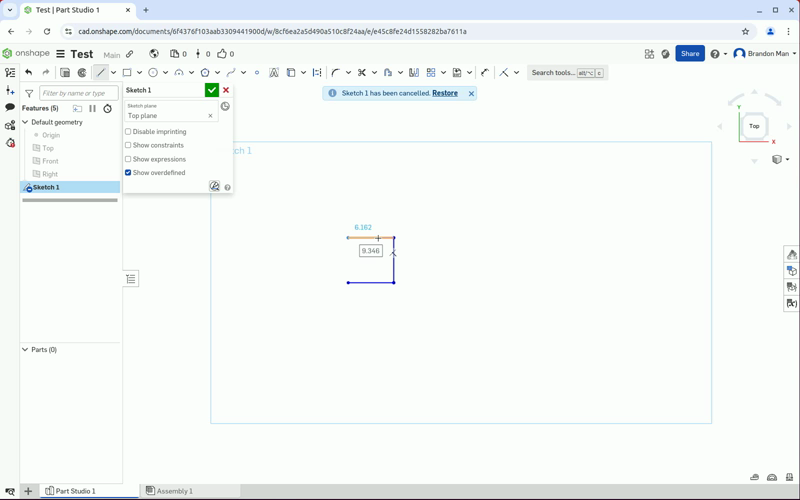
key_down(shift)
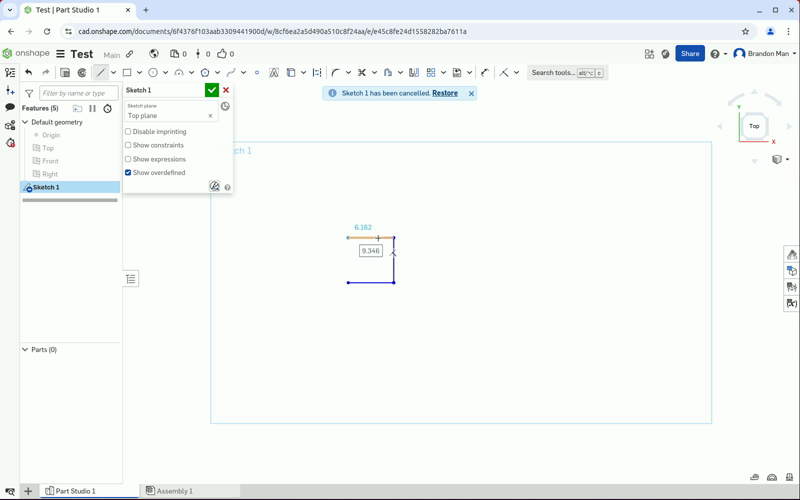
mouse_move(348, 282)
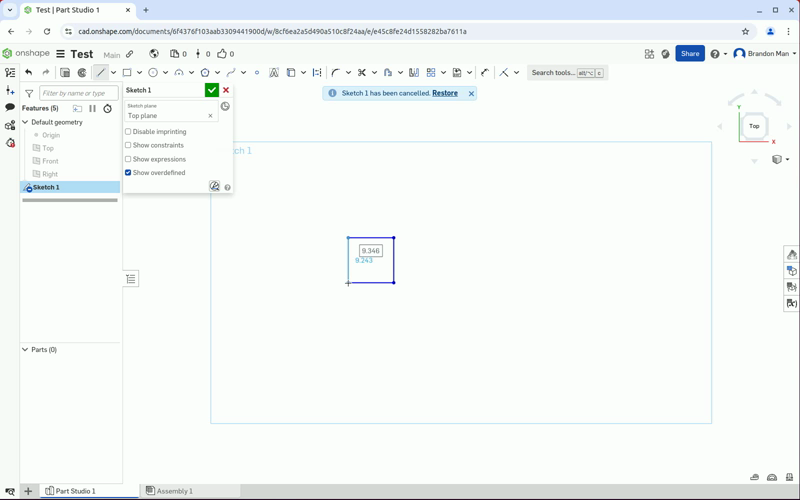
key_up(shift)
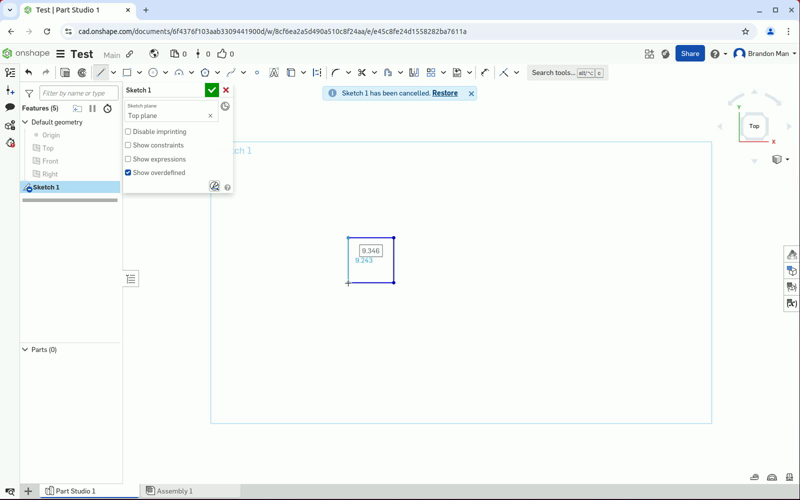
click(348, 282)
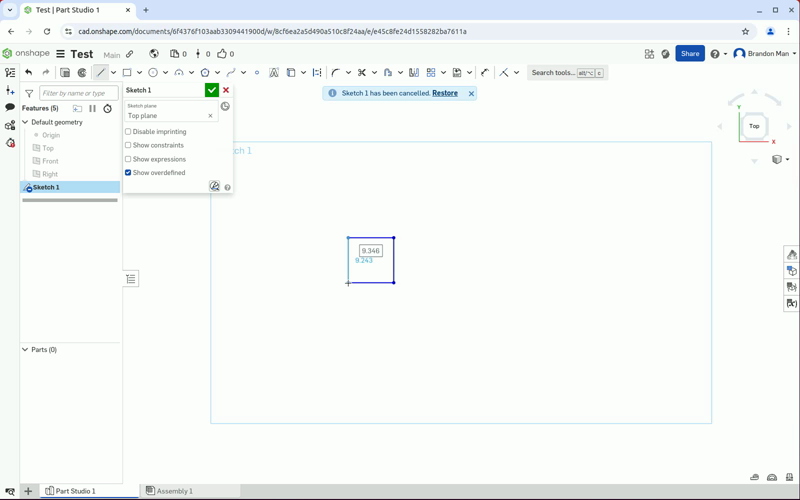
key(esc)
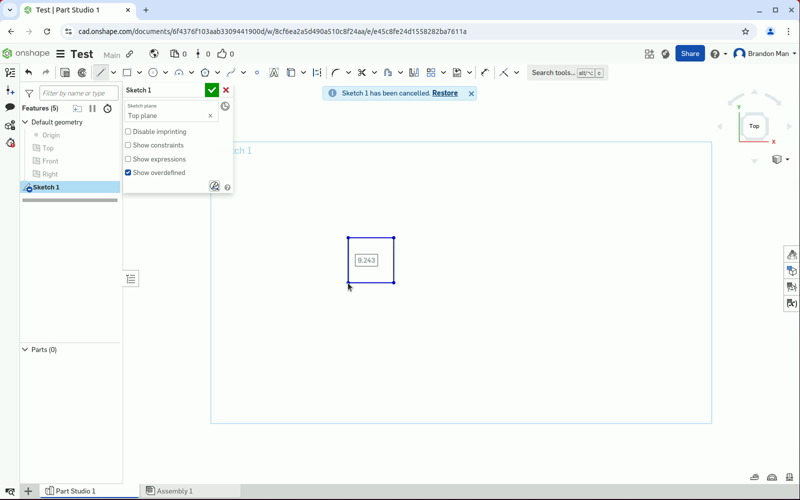
mouse_move(383, 243)
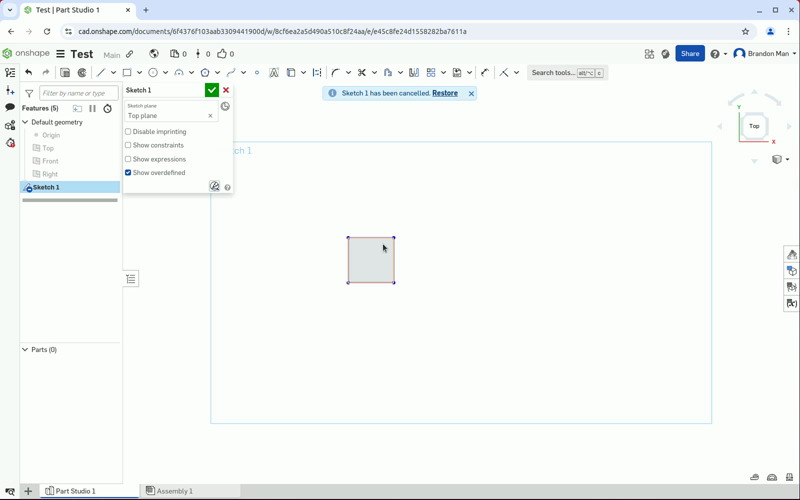
click(383, 243)
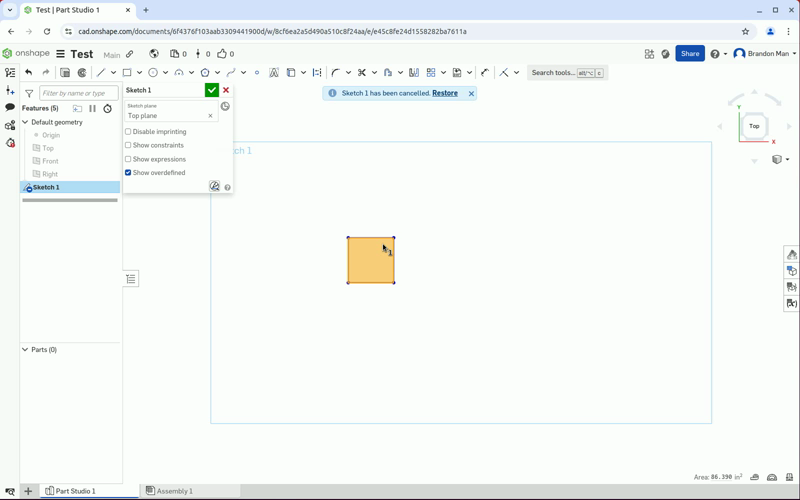
mouse_move(73, 352)
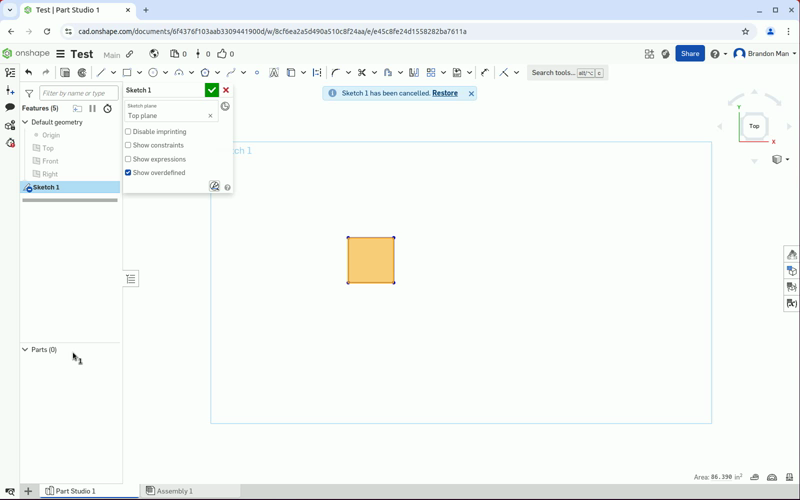
key(shift+y)
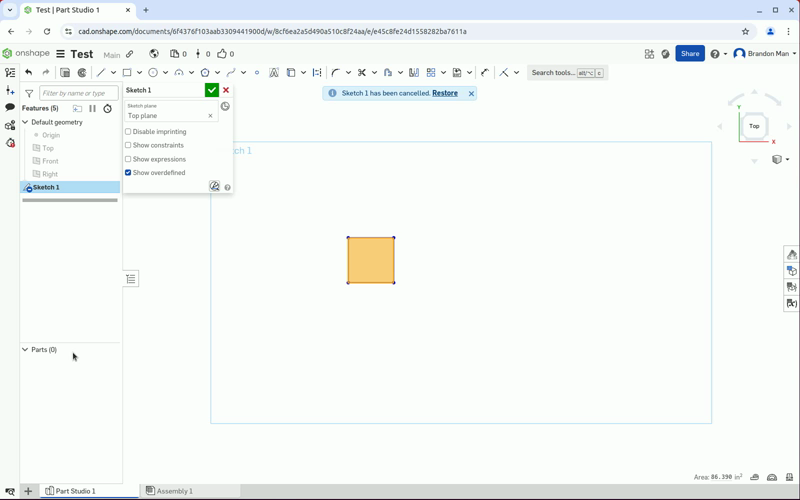
key(shift+e)
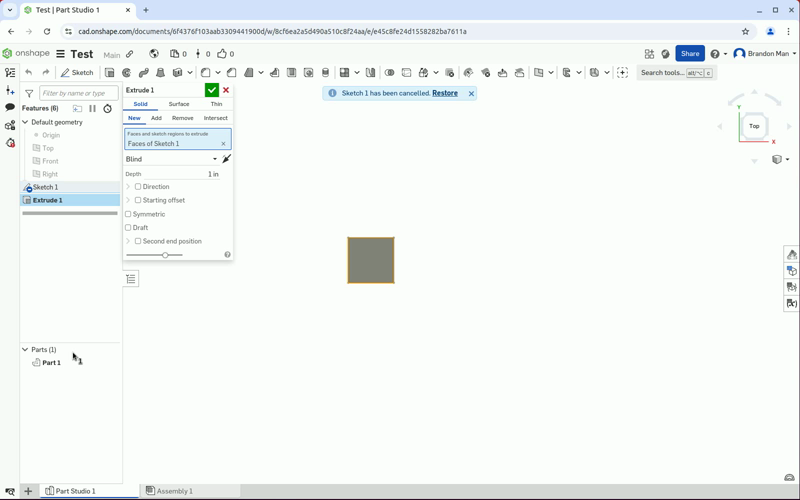
mouse_move(143, 106)
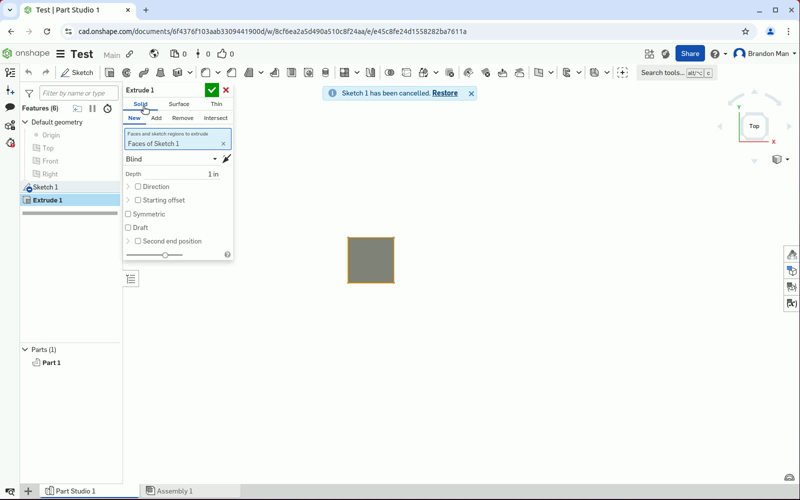
click(143, 106)
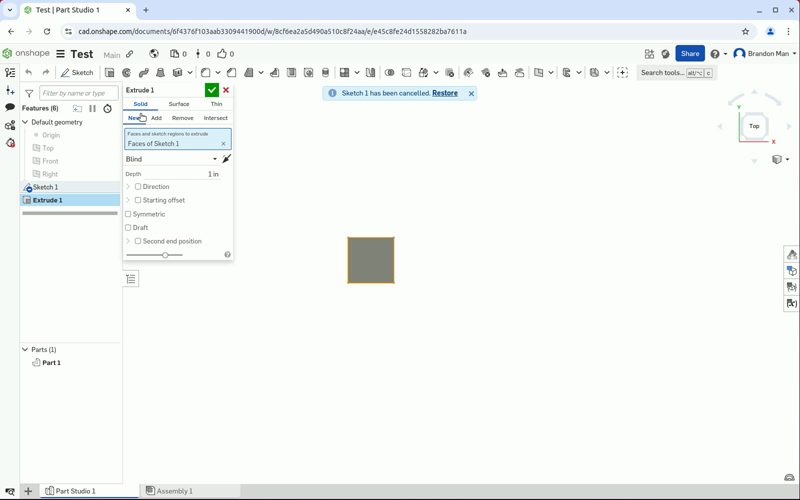
mouse_move(137, 120)
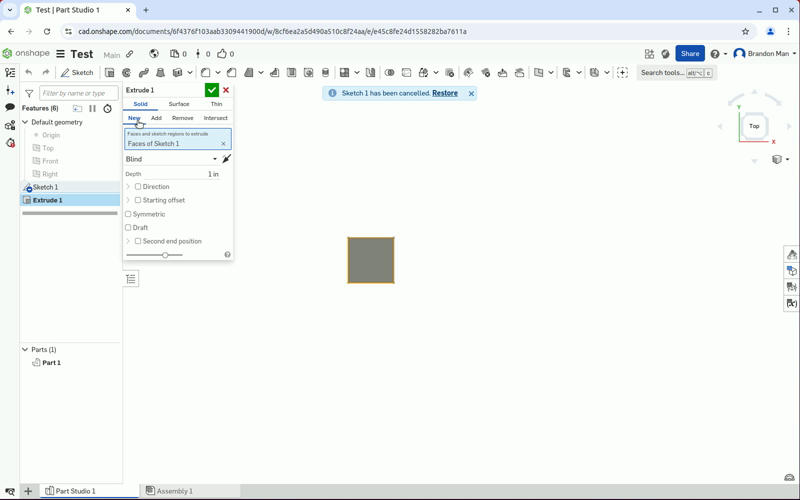
click(137, 120)
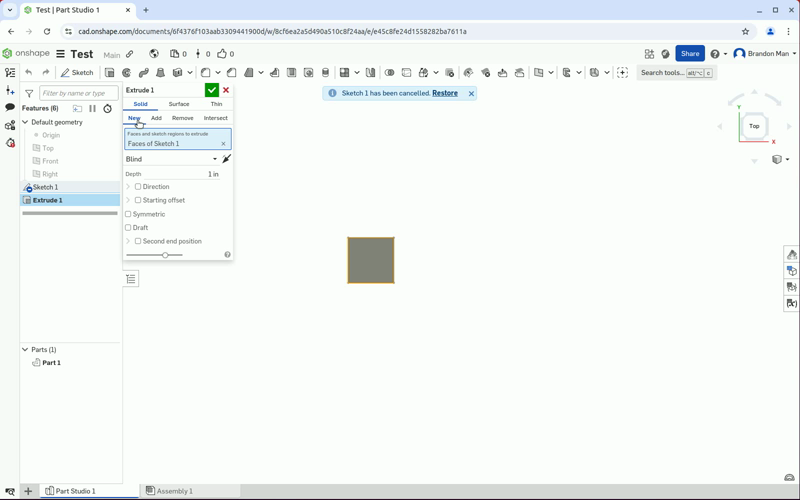
key(tab, 4)
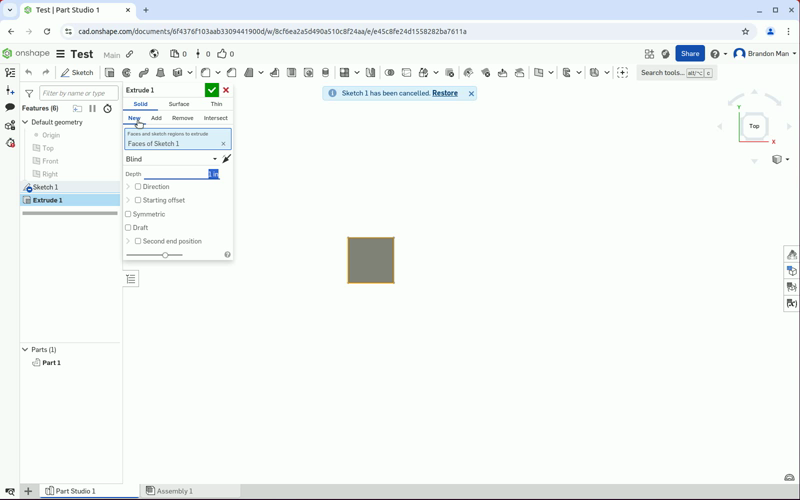
text(0.481)
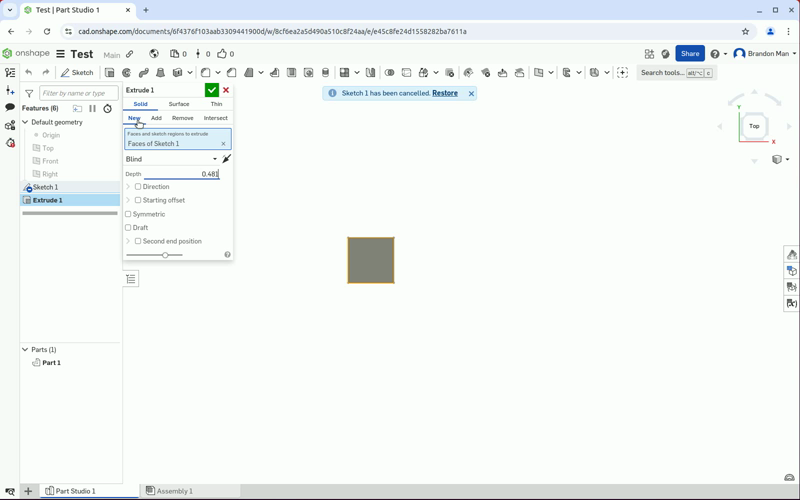
key(enter)
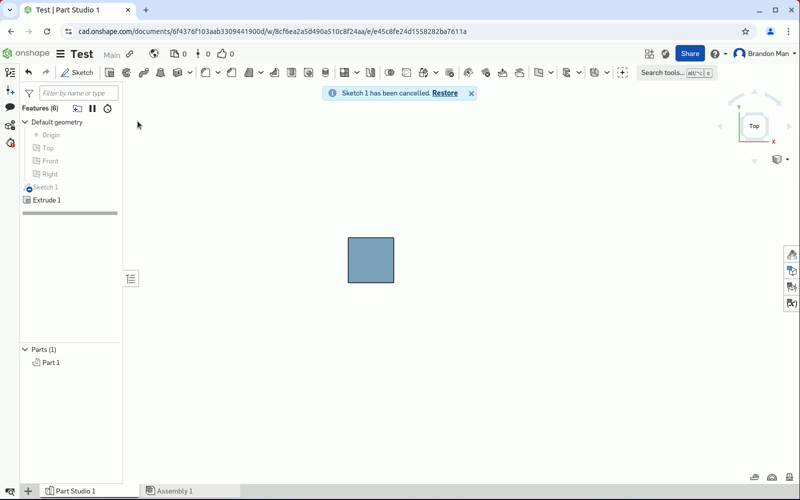
key(shift+h)
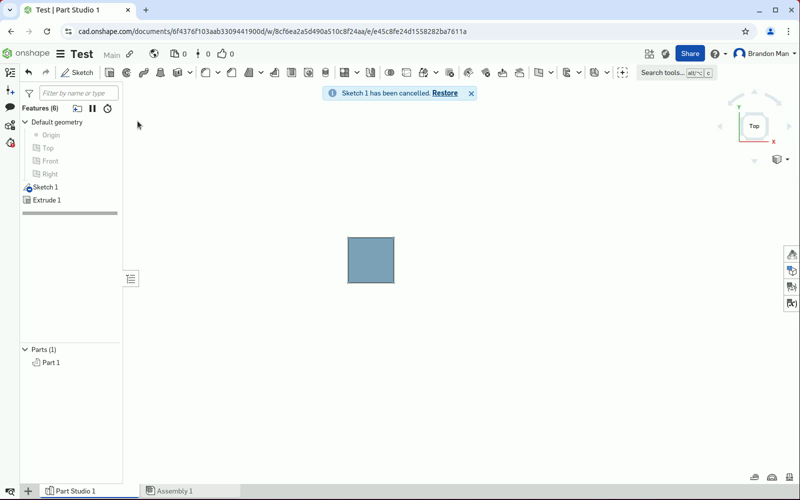
key(shift+h)
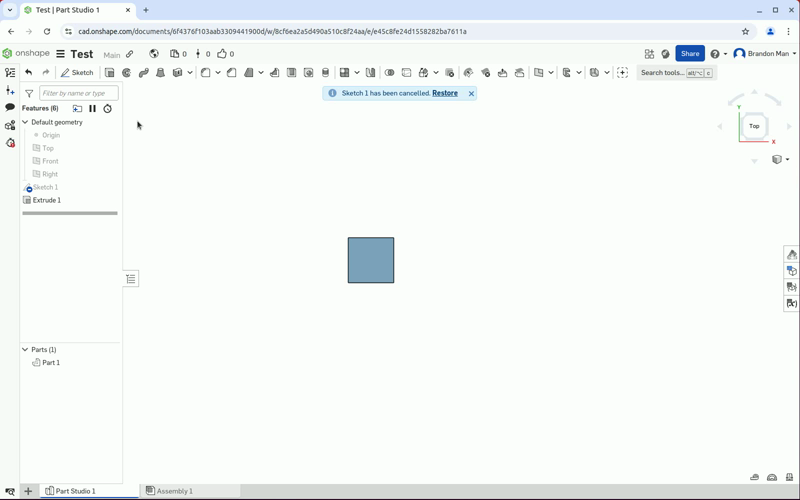
mouse_move(73, 189)
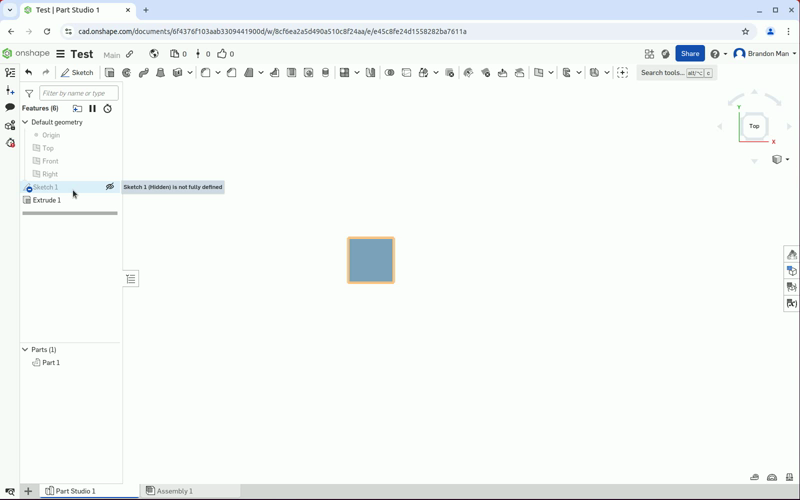
click(73, 189)
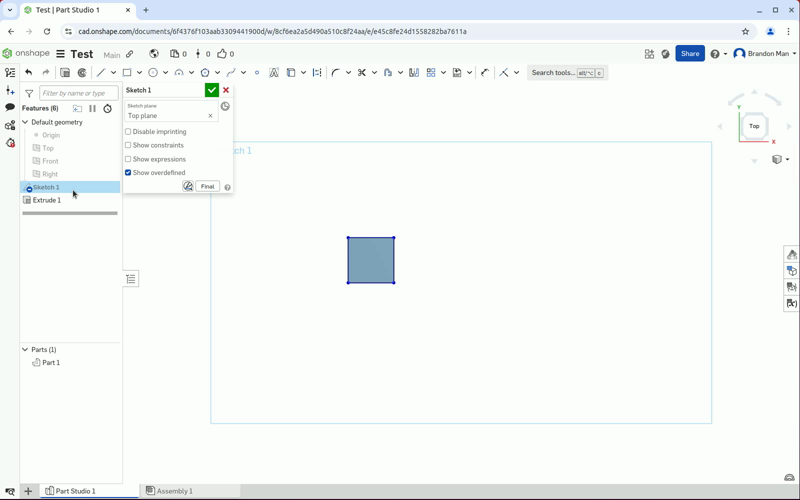
mouse_move(229, 92)
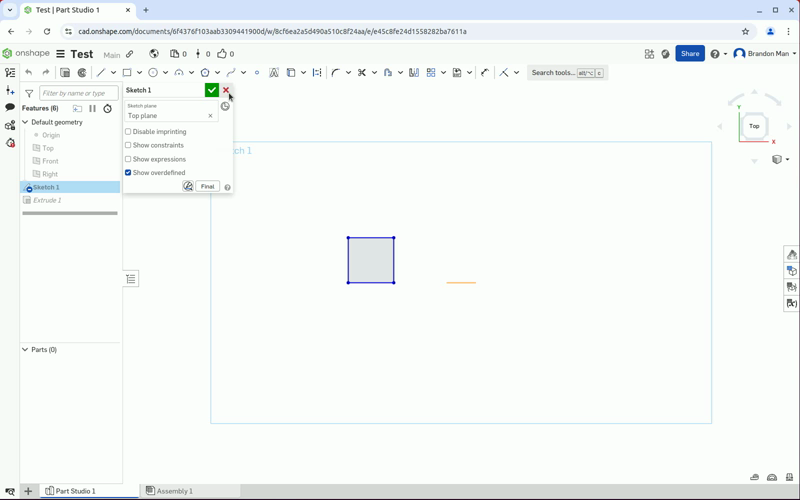
click(229, 92)
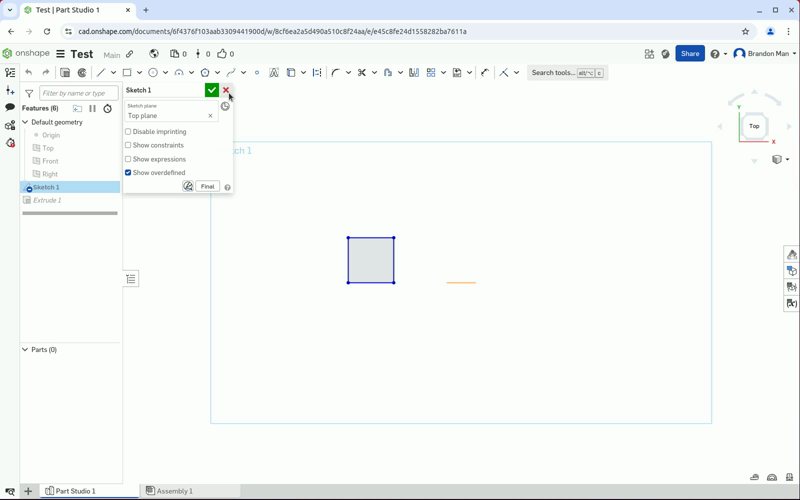
key(shift+s)
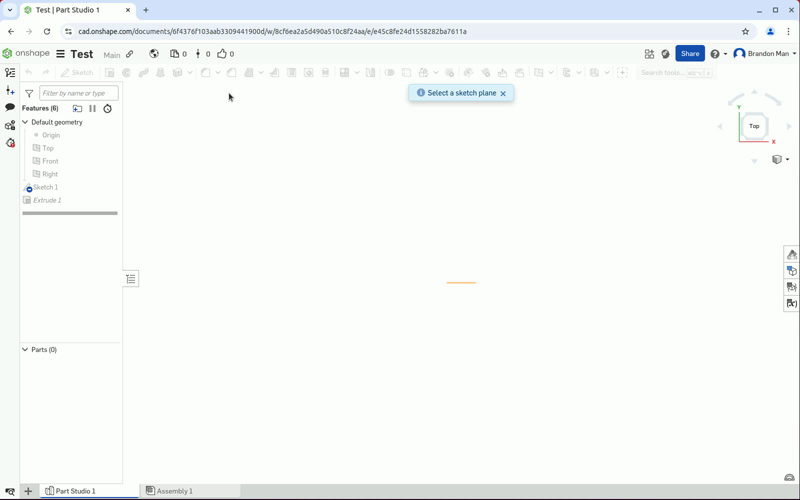
mouse_move(73, 150)
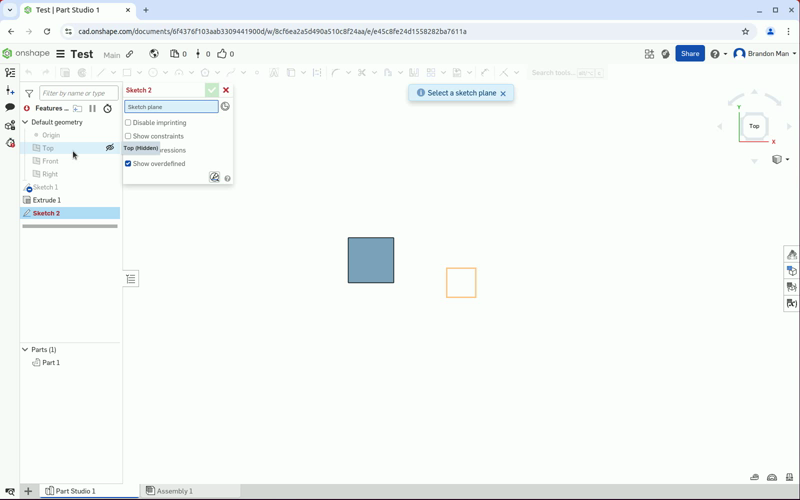
click(73, 150)
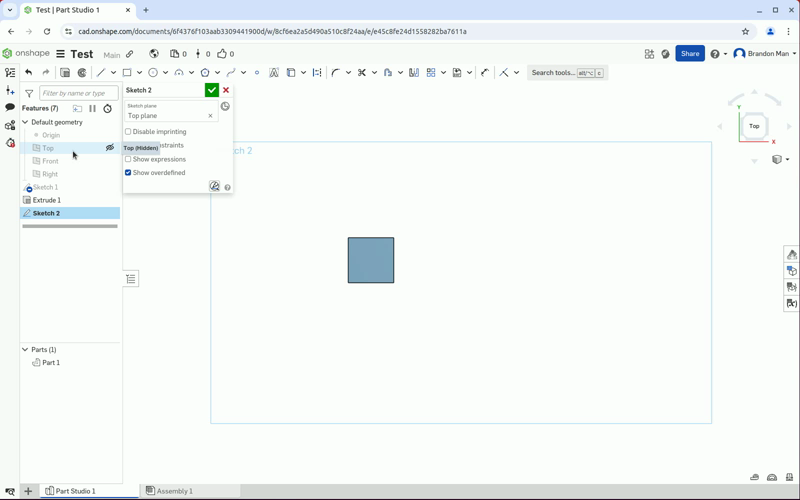
mouse_move(73, 352)
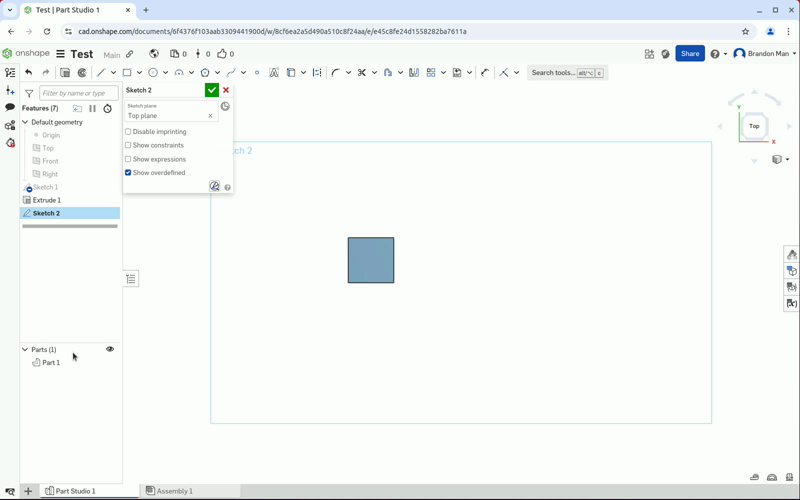
key(y)
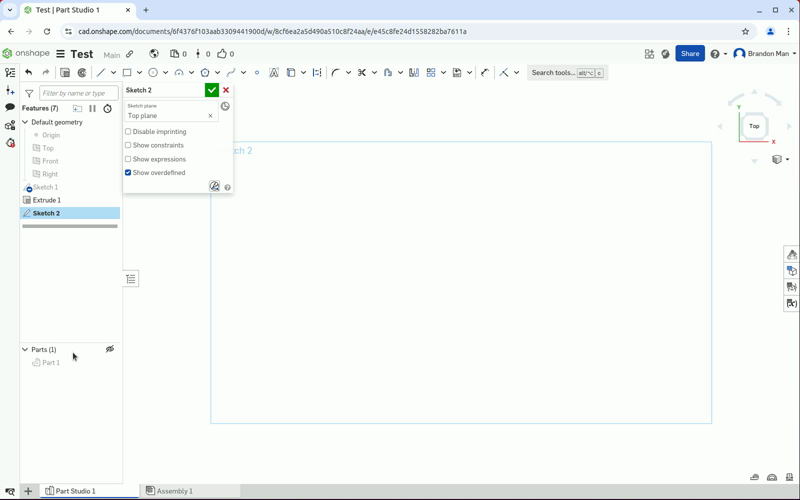
key(l)
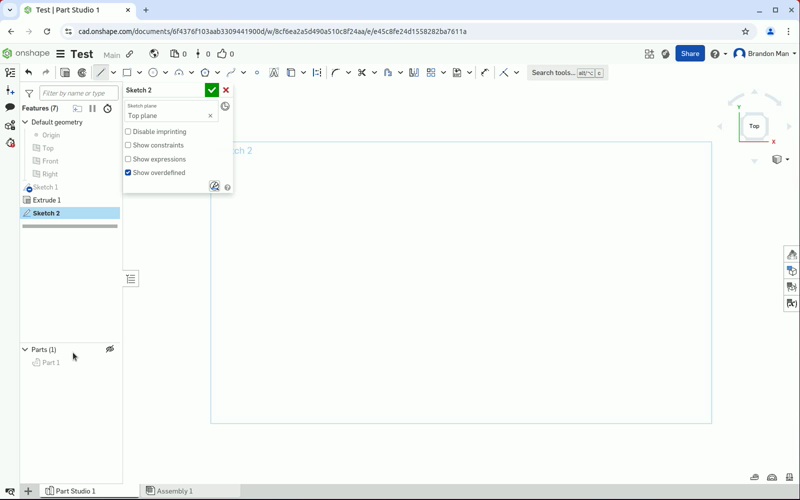
key_down(shift)
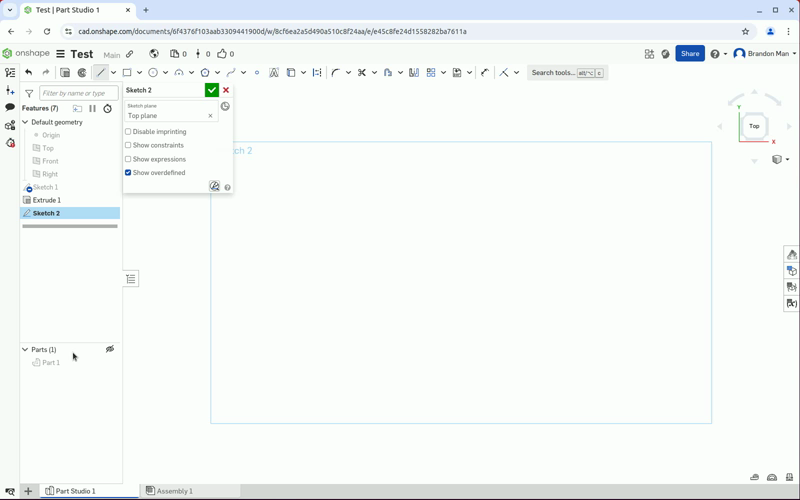
mouse_move(460, 282)
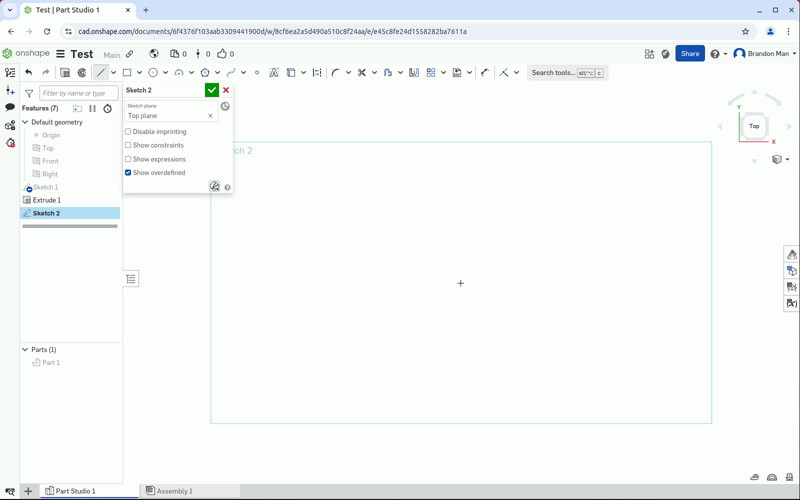
click(460, 282)
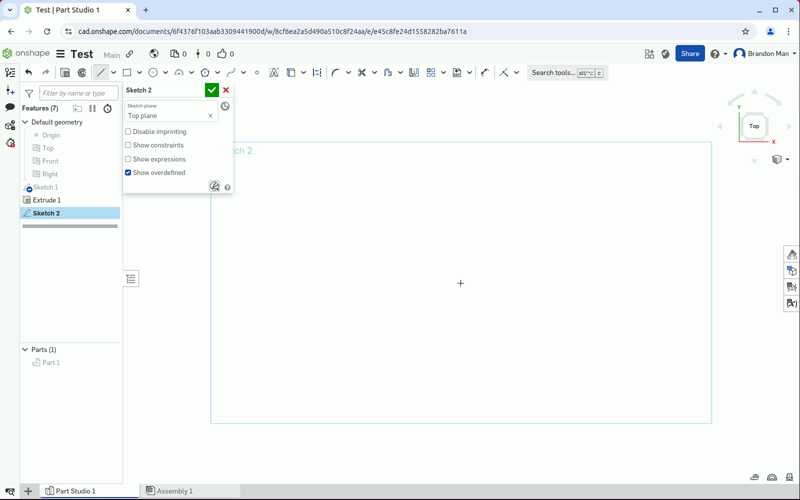
key_up(shift)
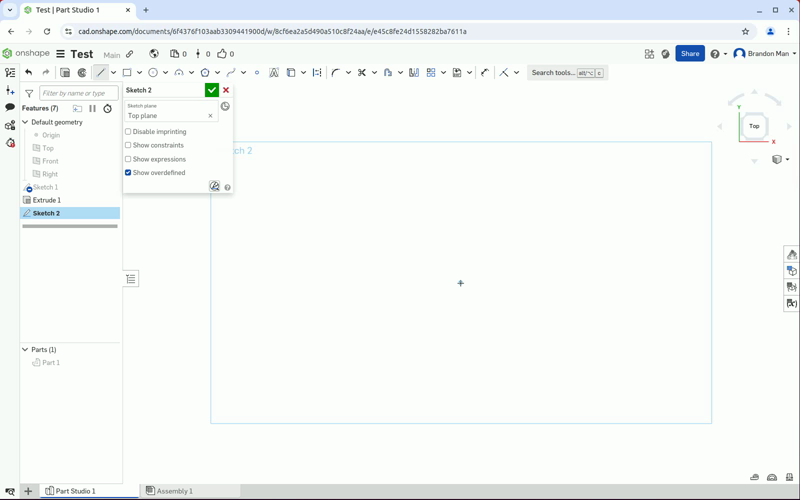
key_down(shift)
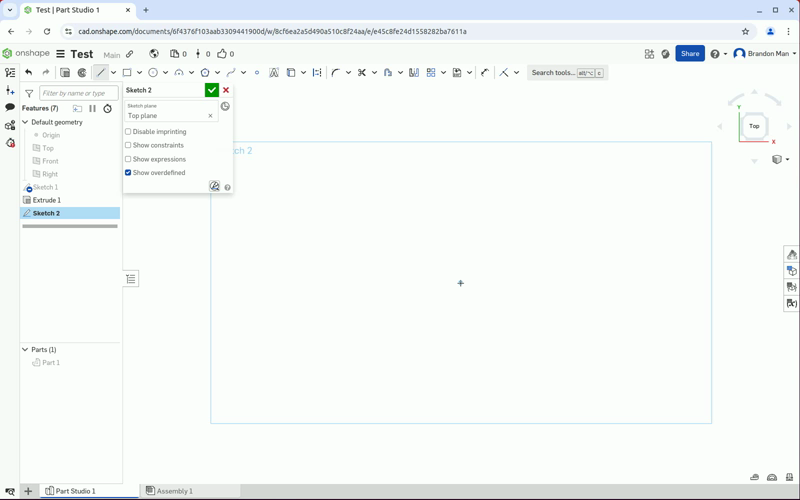
mouse_move(490, 282)
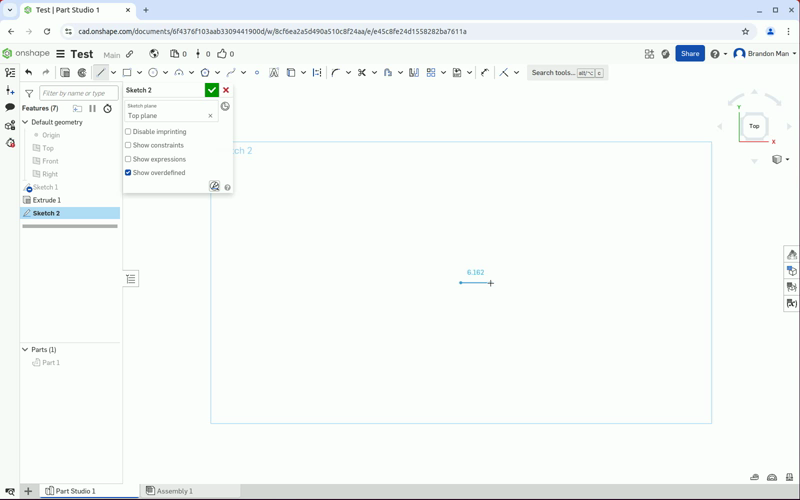
mouse_move(506, 282)
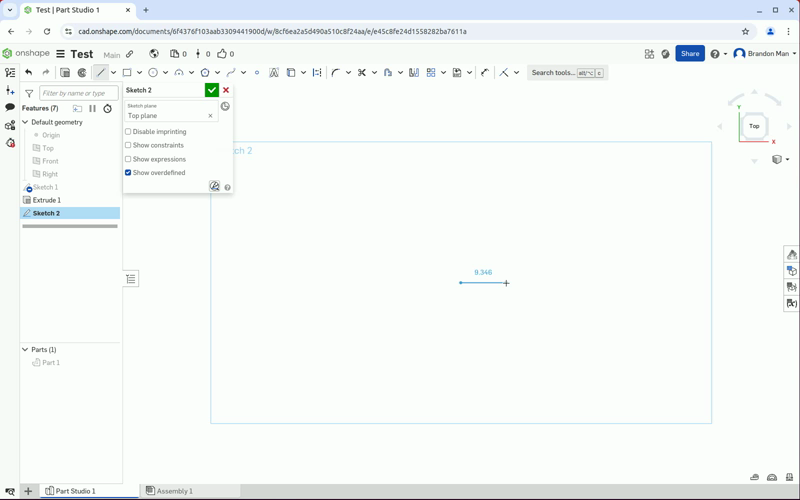
click(506, 282)
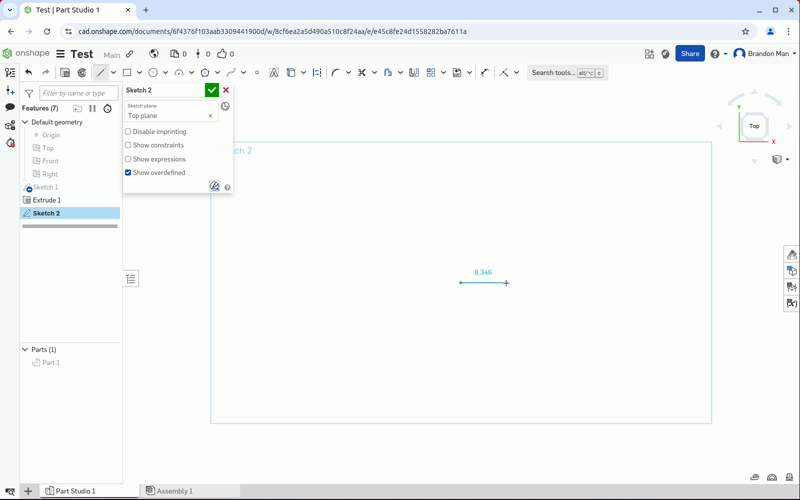
key_up(shift)
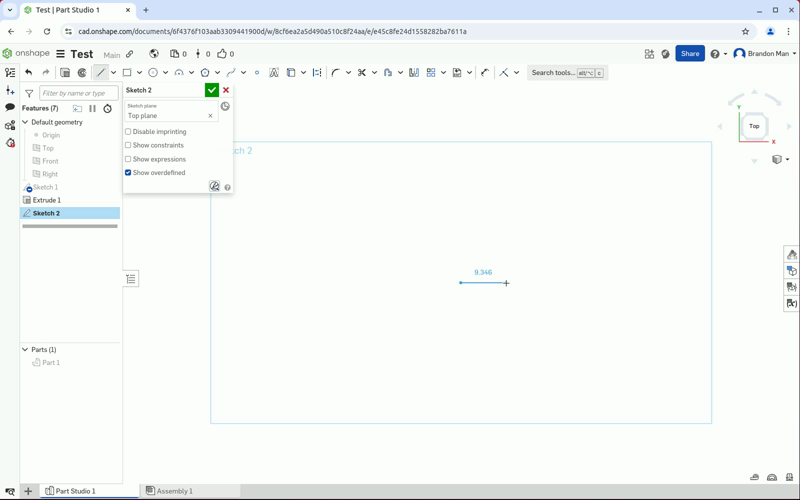
key_down(shift)
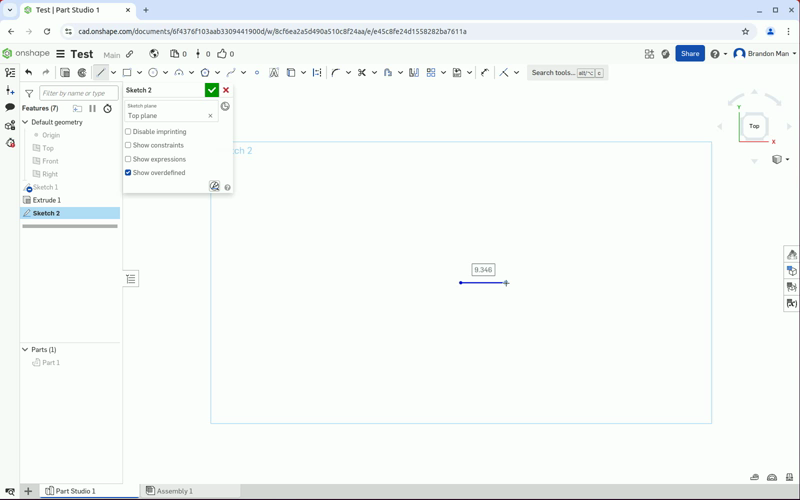
mouse_move(536, 282)
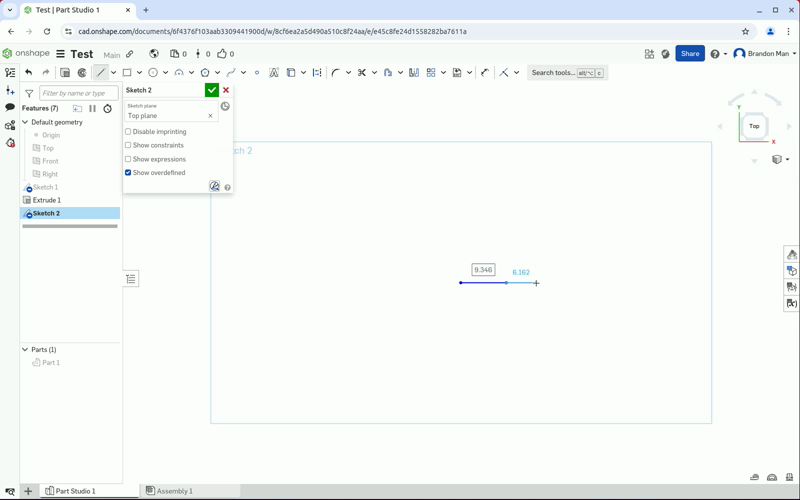
mouse_move(506, 237)
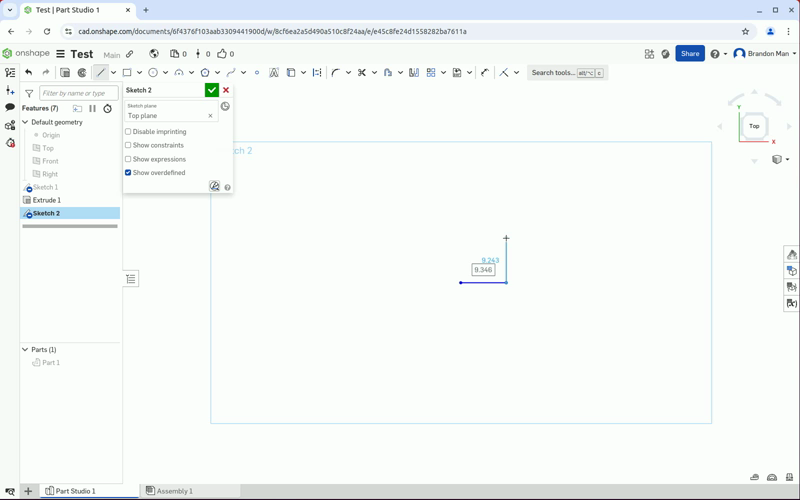
click(506, 237)
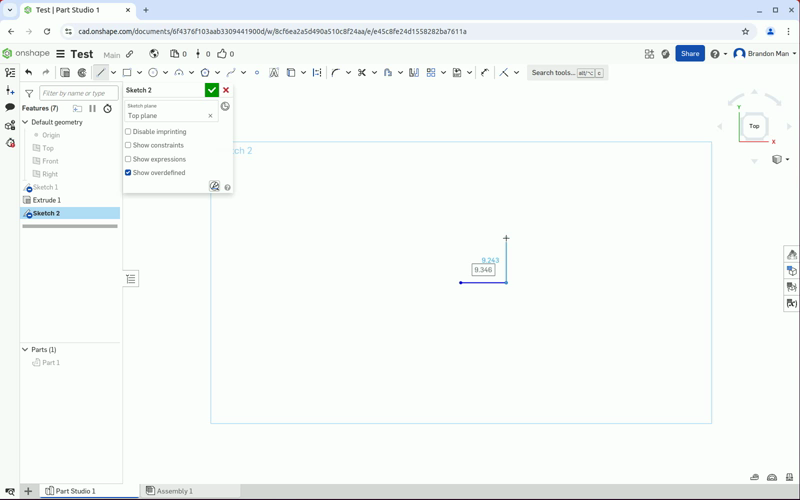
key_up(shift)
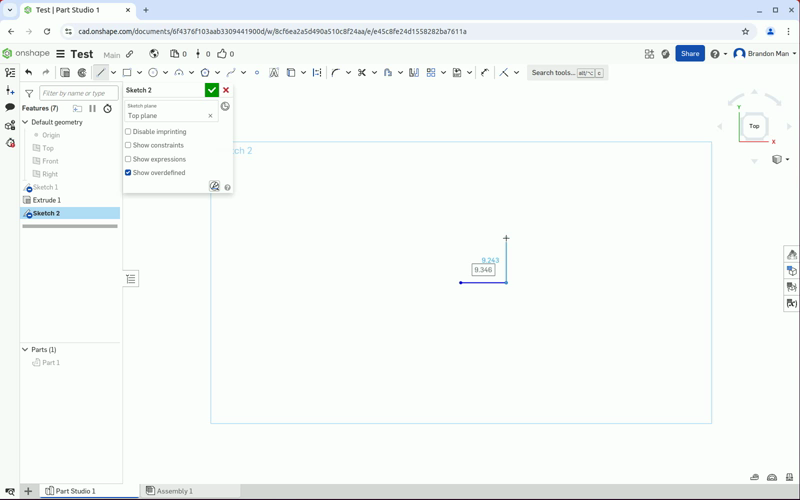
key_down(shift)
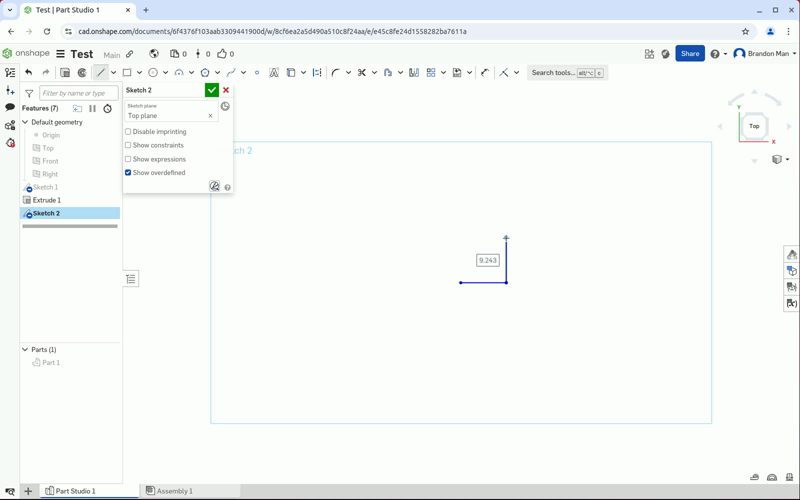
mouse_move(536, 237)
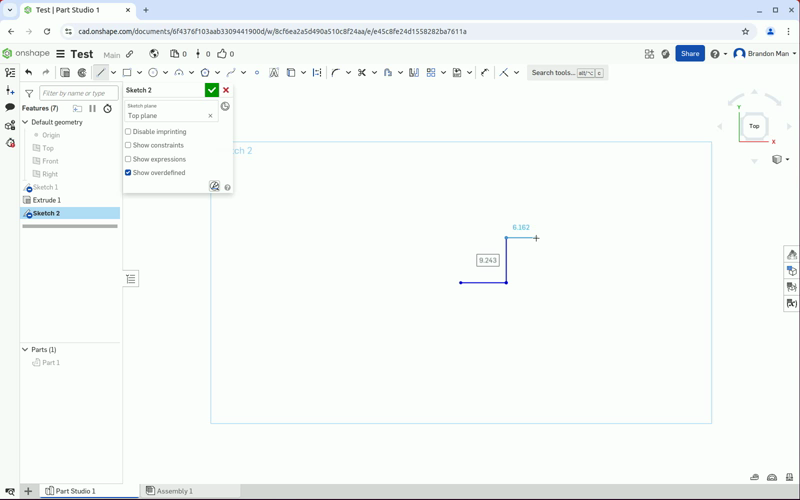
mouse_move(460, 237)
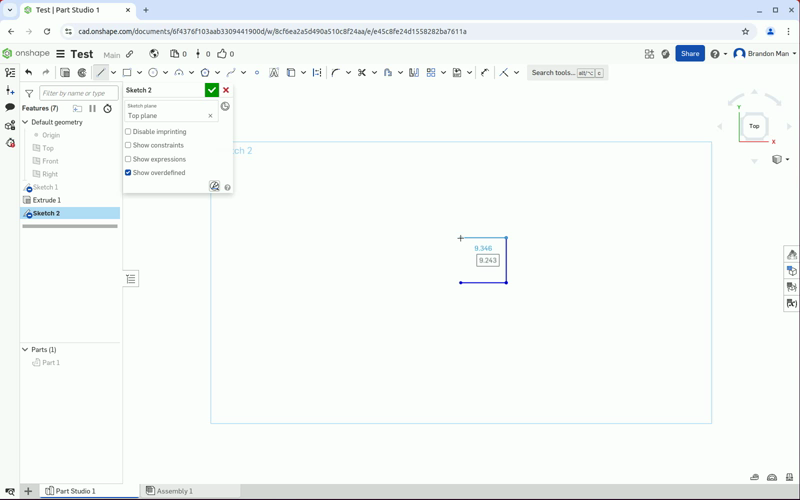
click(460, 237)
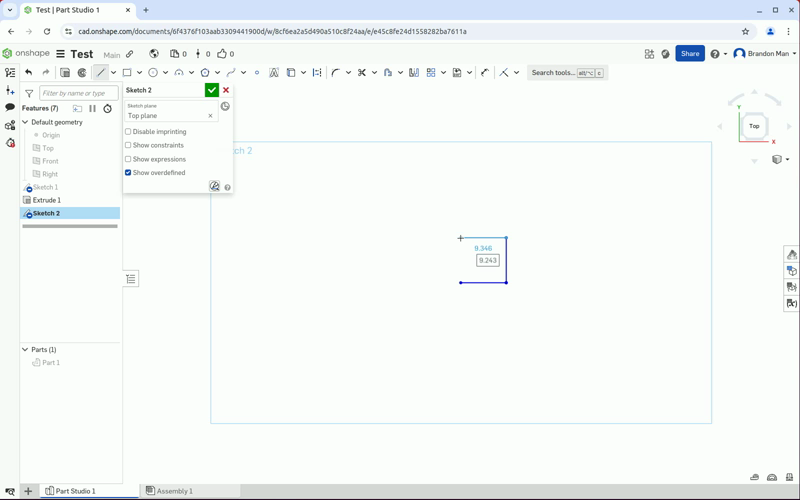
key_up(shift)
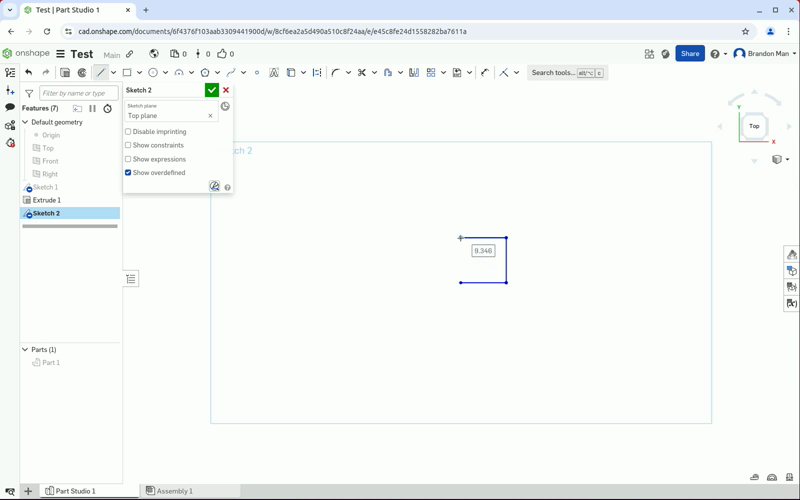
mouse_move(490, 237)
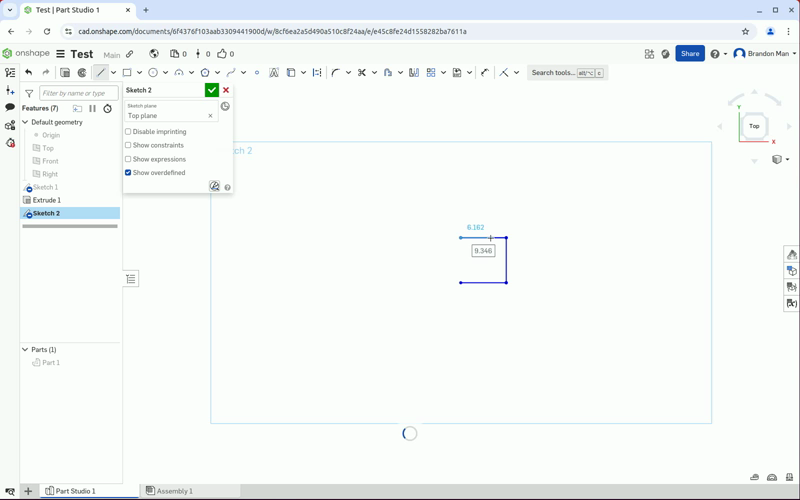
key_down(shift)
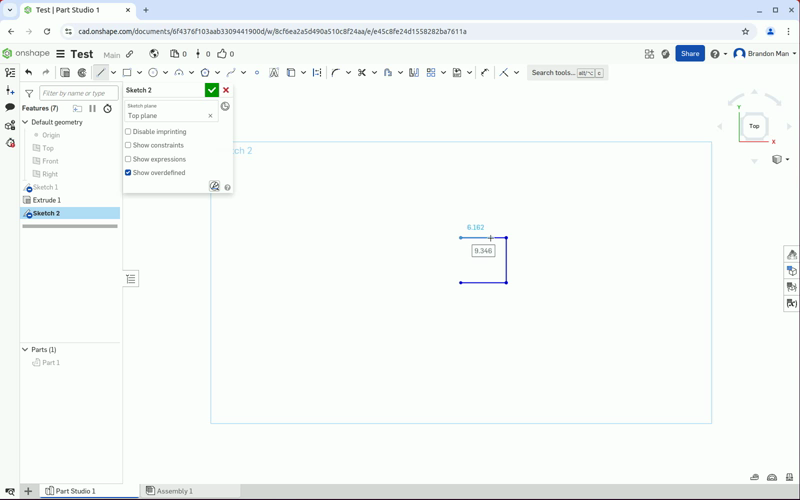
mouse_move(460, 282)
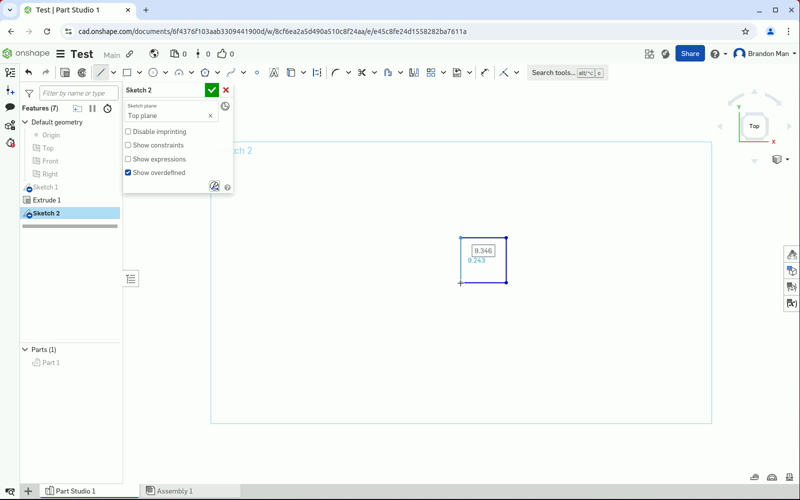
key_up(shift)
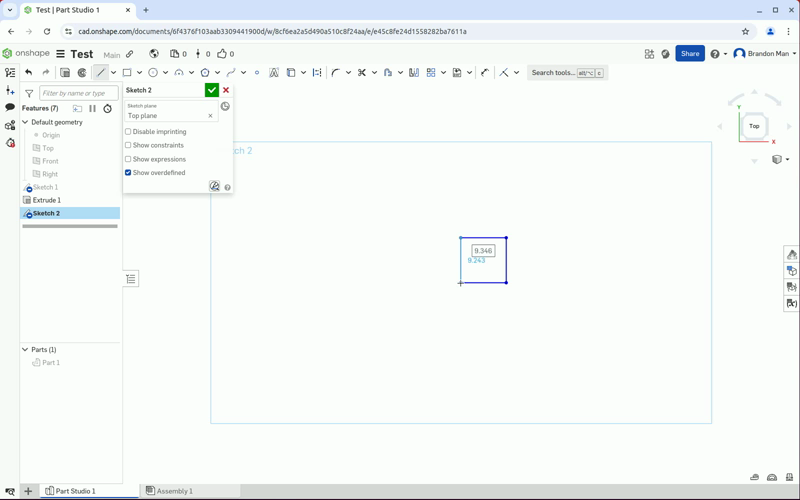
click(460, 282)
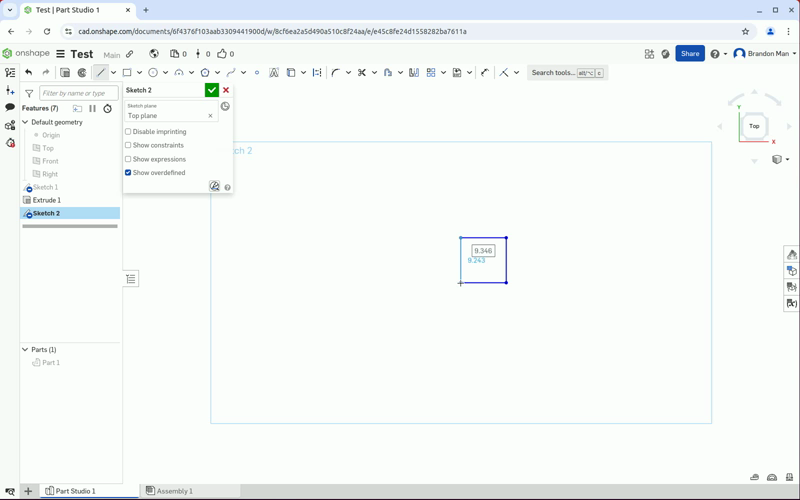
key(esc)
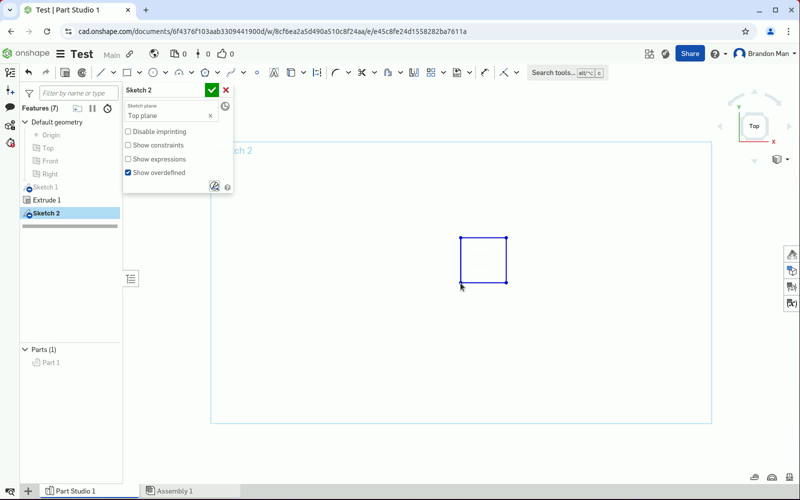
mouse_move(477, 252)
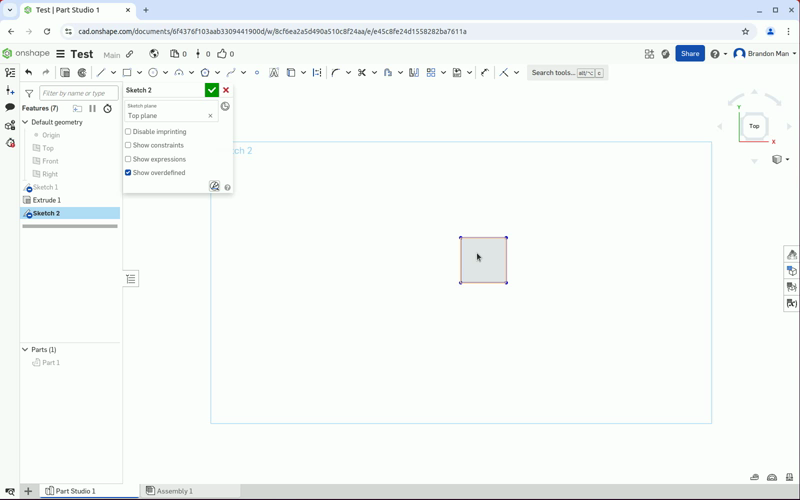
click(477, 252)
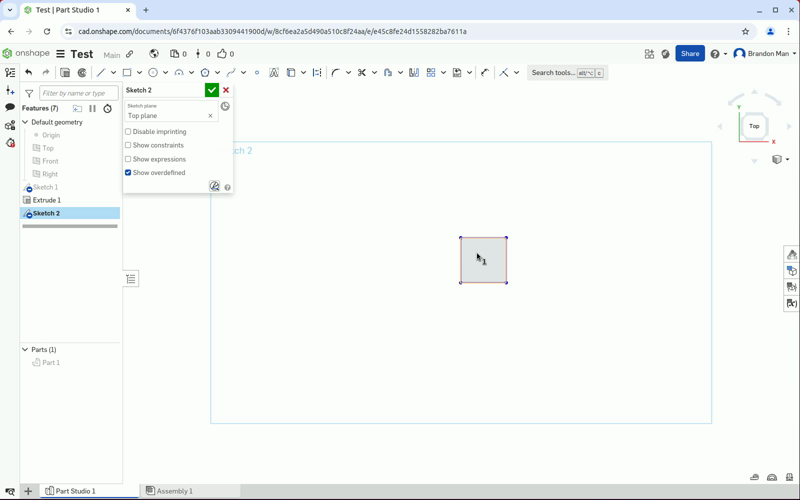
mouse_move(73, 352)
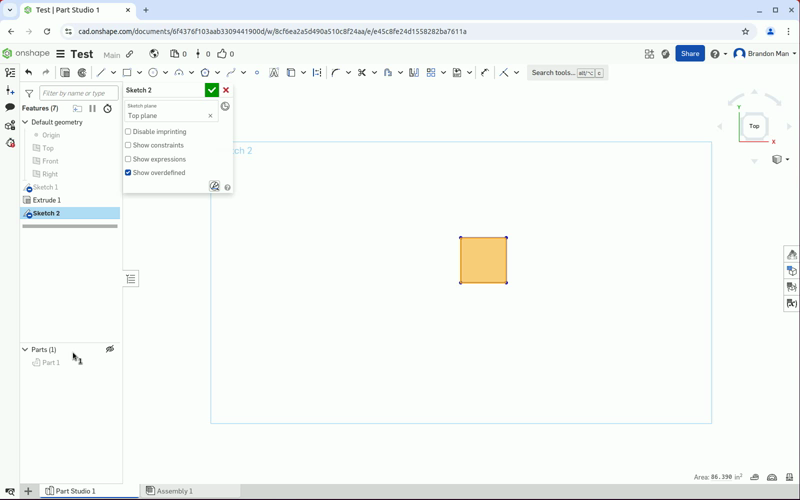
key(shift+y)
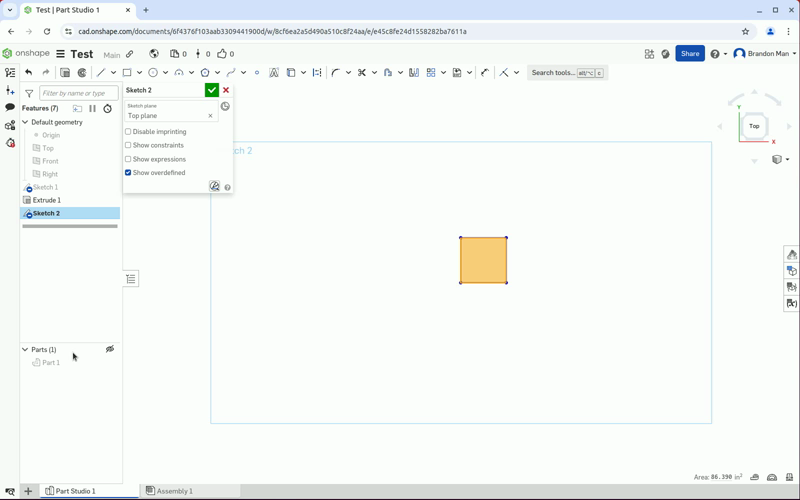
key(shift+e)
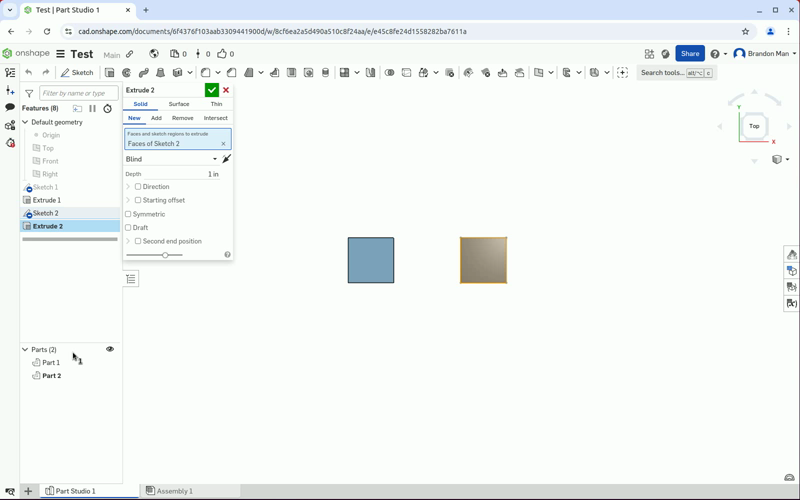
mouse_move(143, 106)
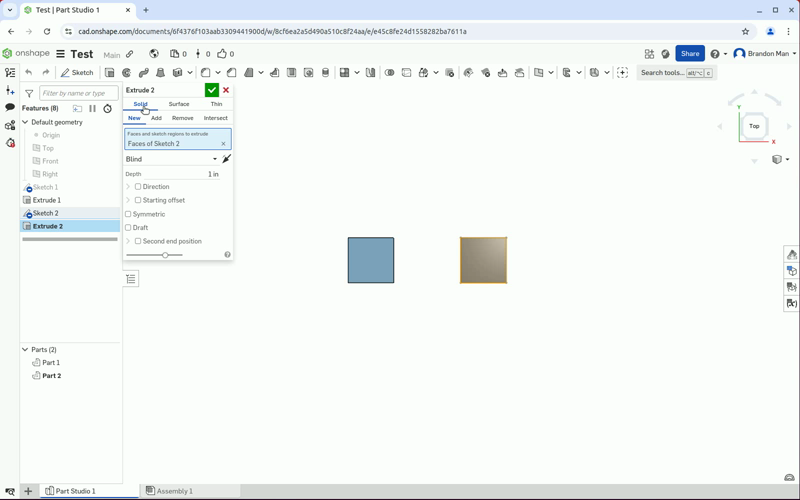
click(143, 106)
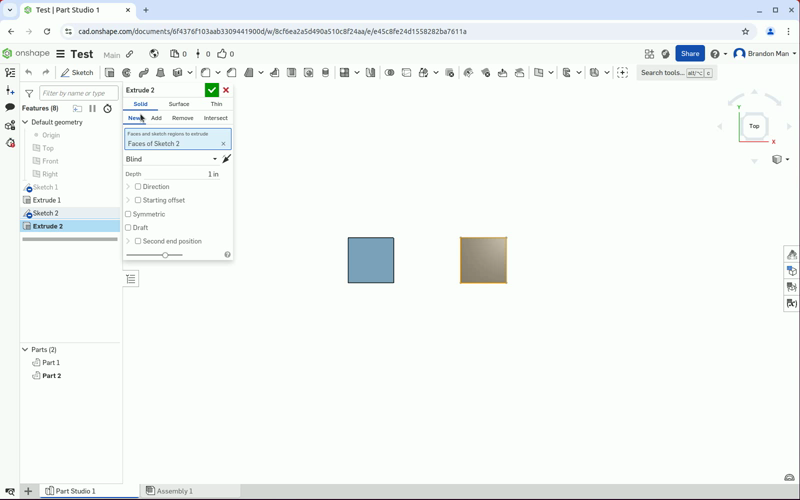
mouse_move(137, 120)
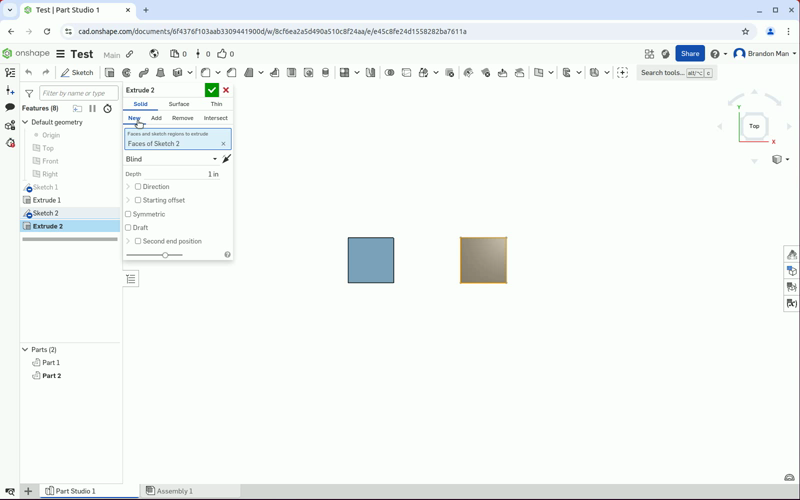
click(137, 120)
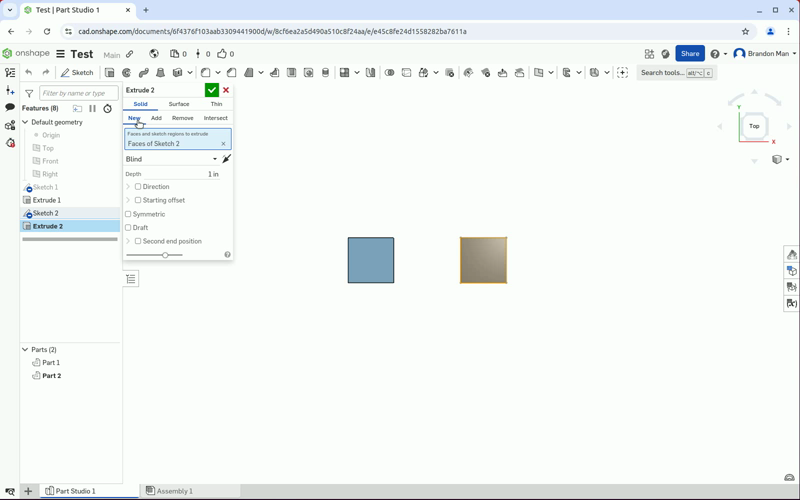
key(tab, 4)
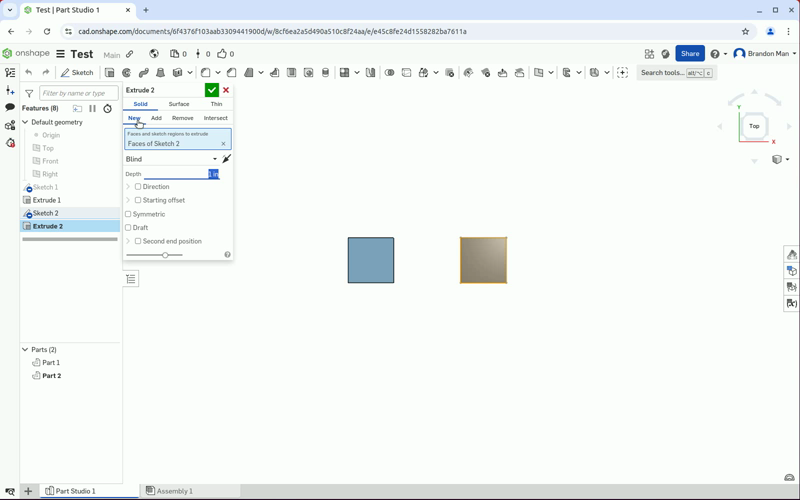
text(0.481)
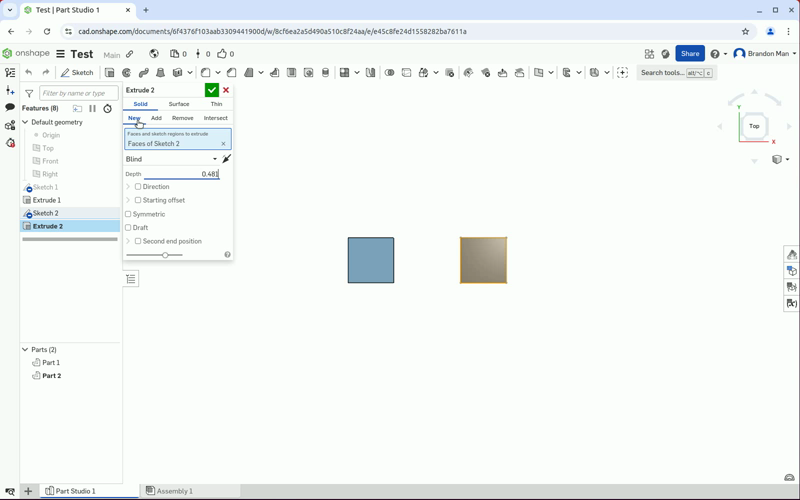
key(enter)
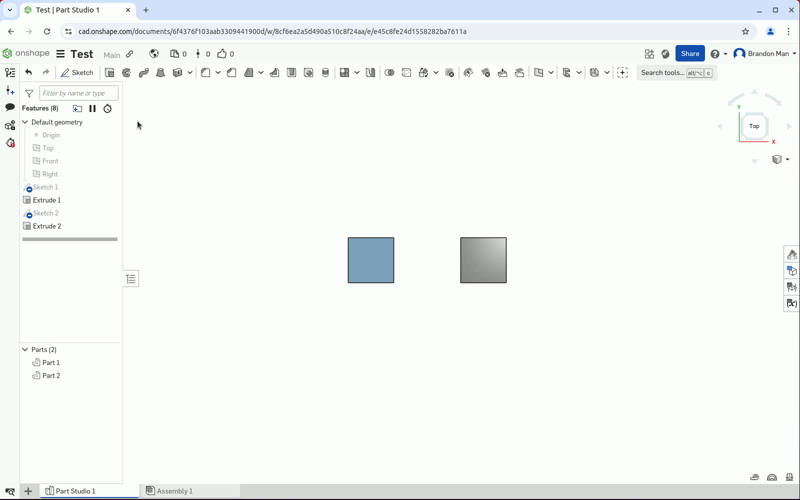
key(shift+h)
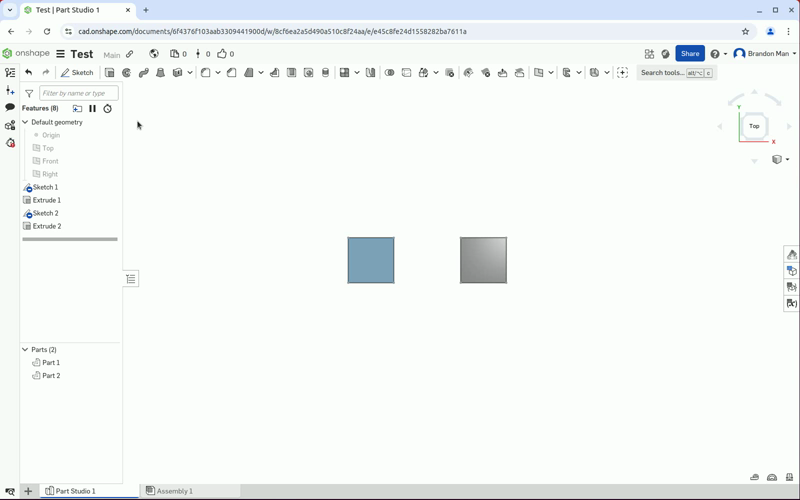
key(shift+h)
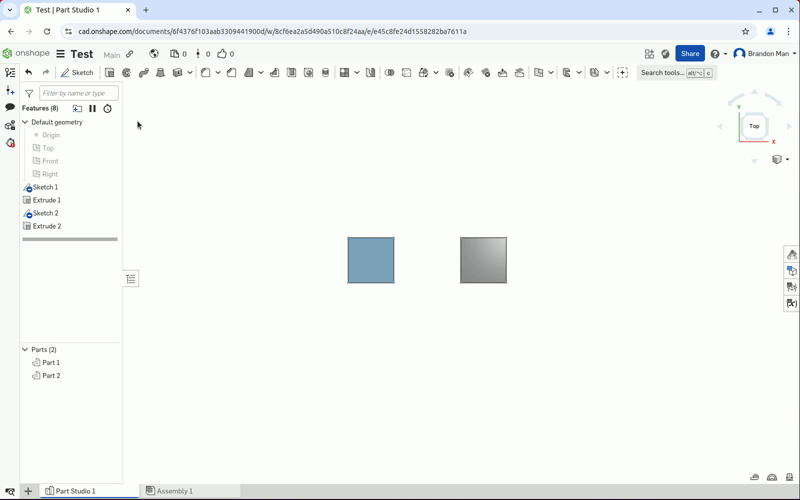
key(shift+7)
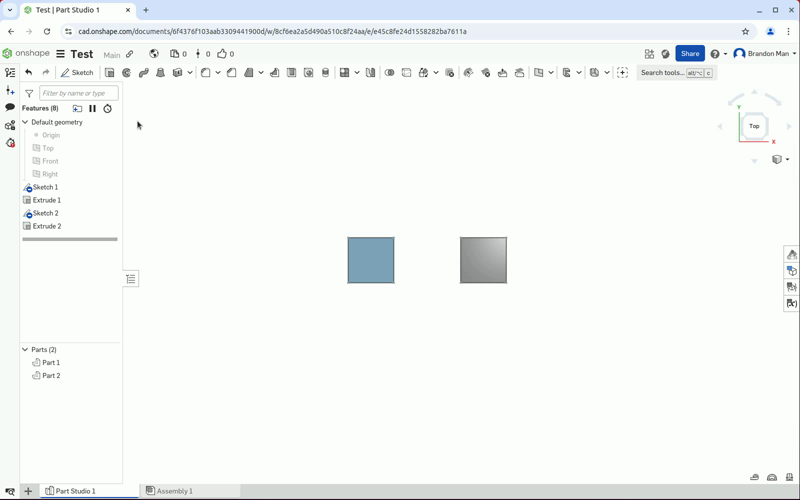
key(up, 3)
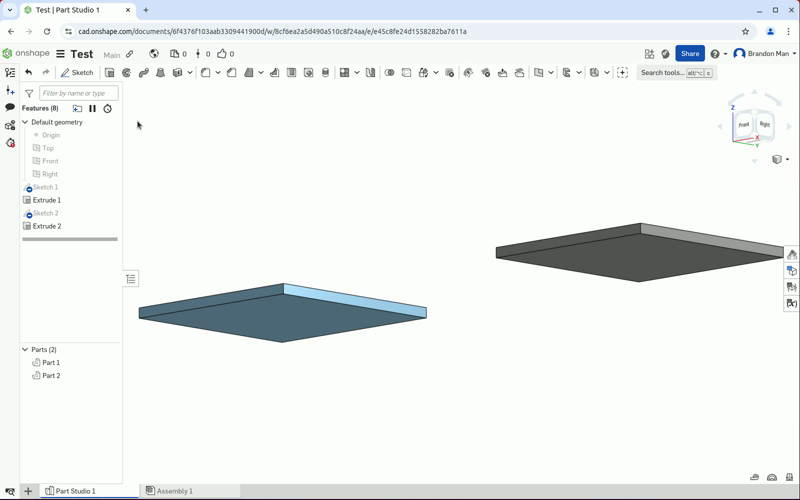
key(left, 3)
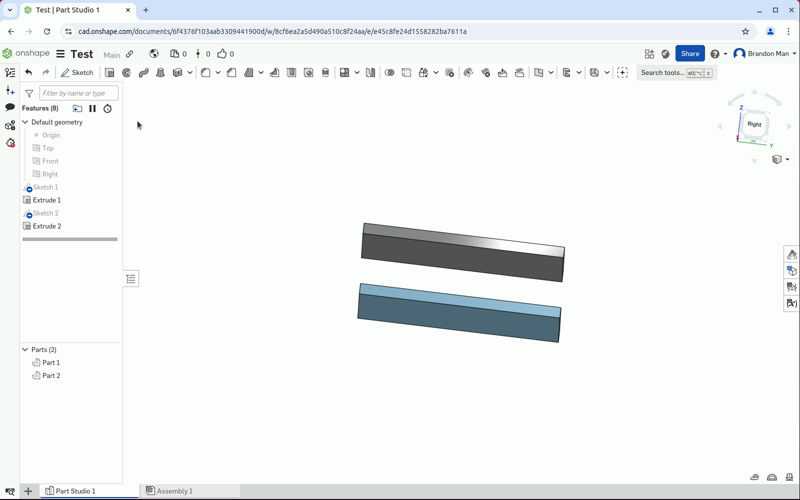
key(right, 3)
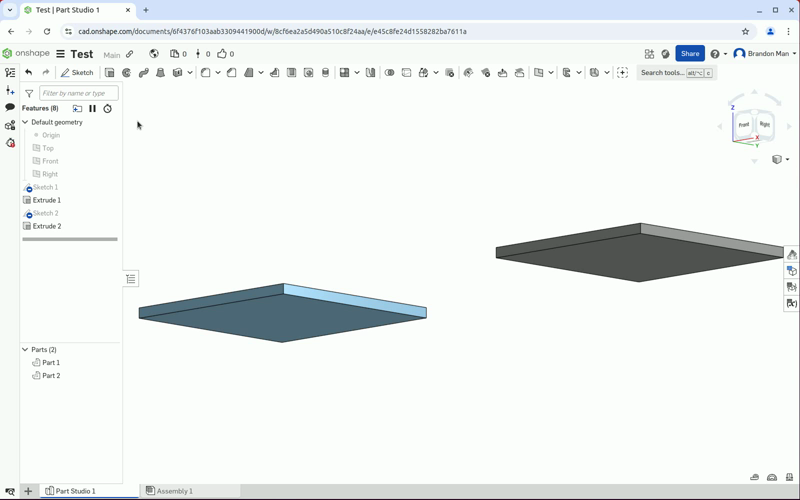
key(down, 3)
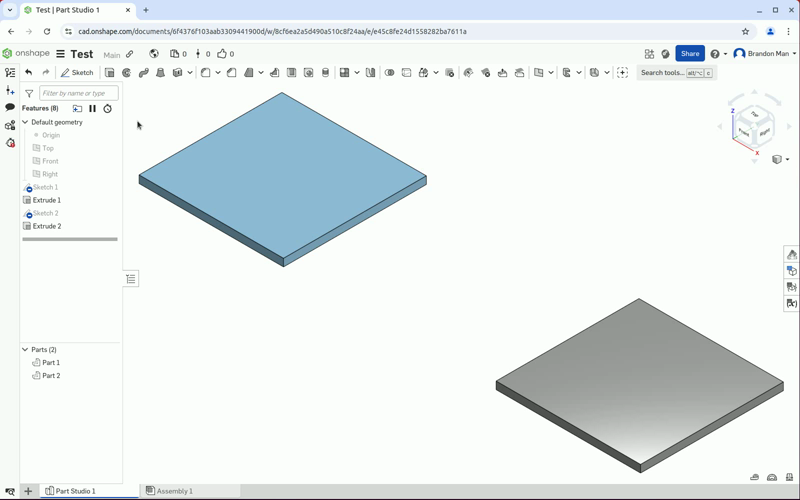
mouse_move(73, 189)
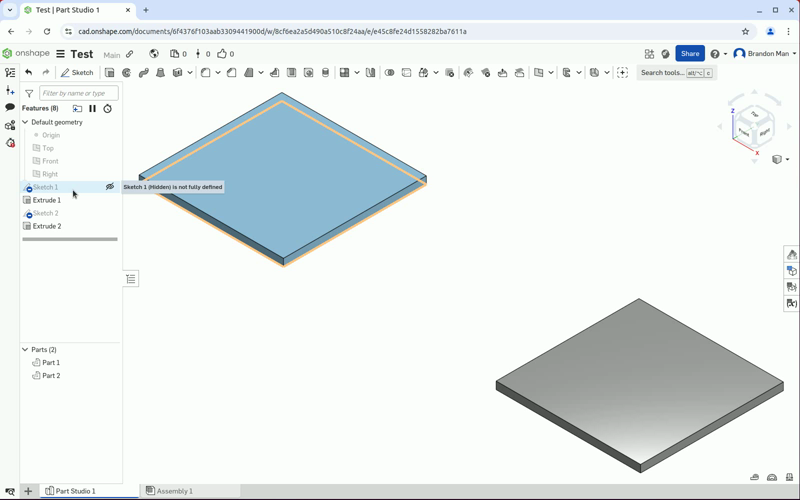
click(73, 189)